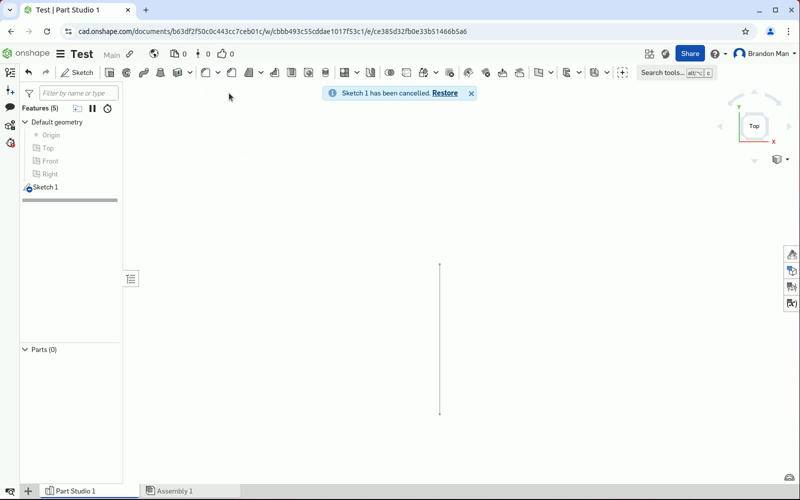
key(shift+h)
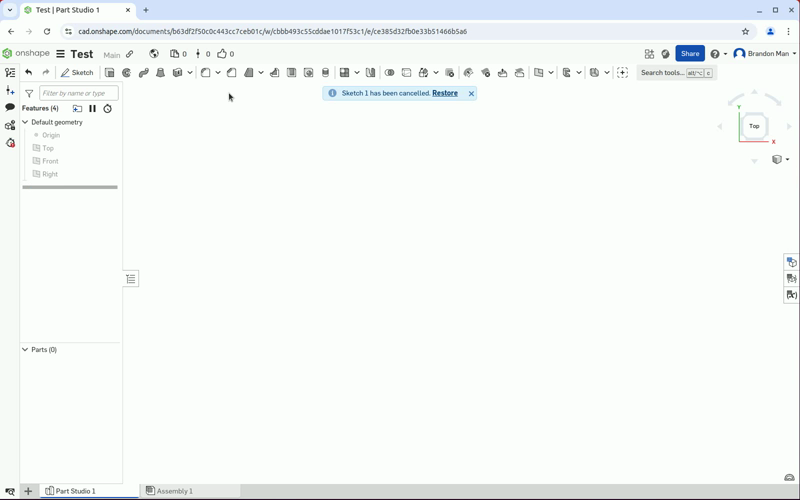
mouse_move(73, 352)
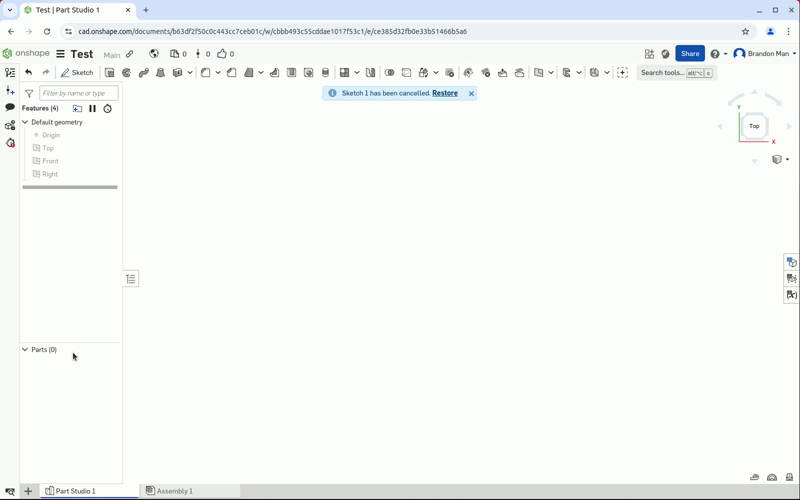
key(y)
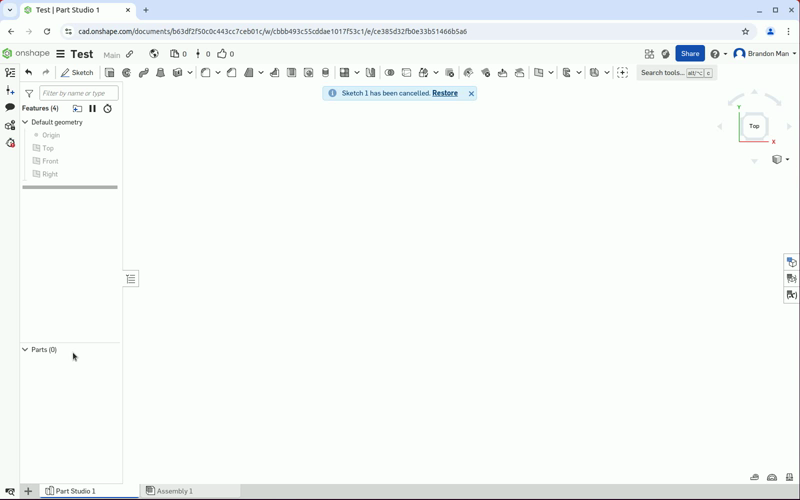
key(shift+p)
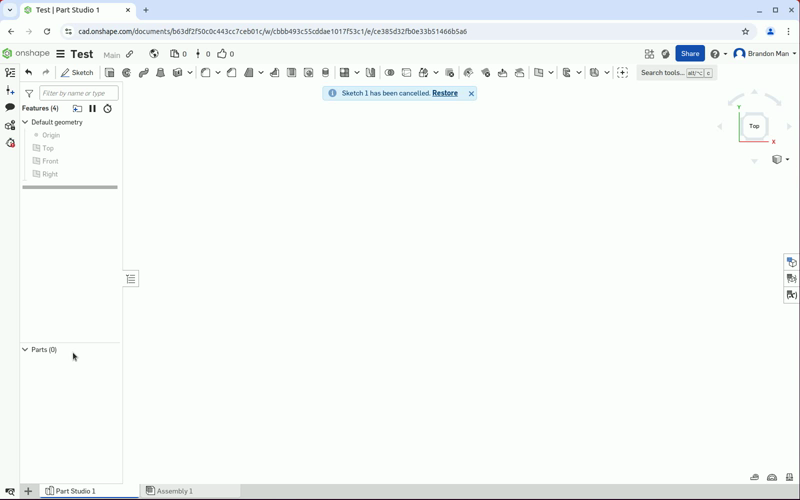
key(space)
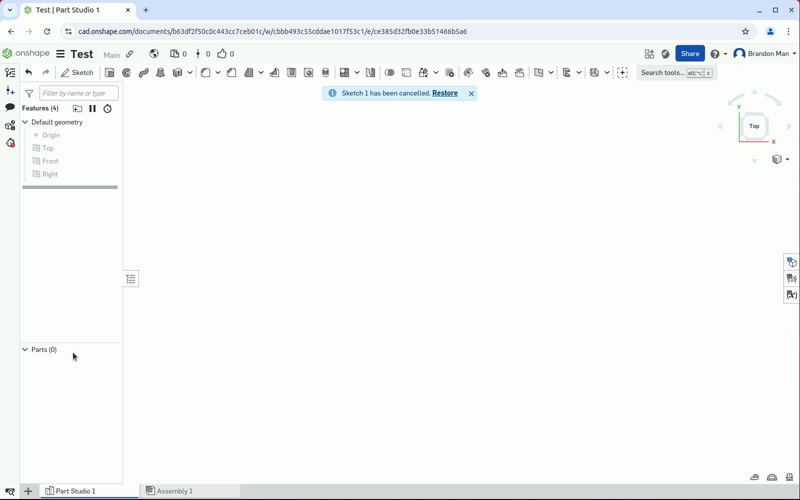
key_down(shift)
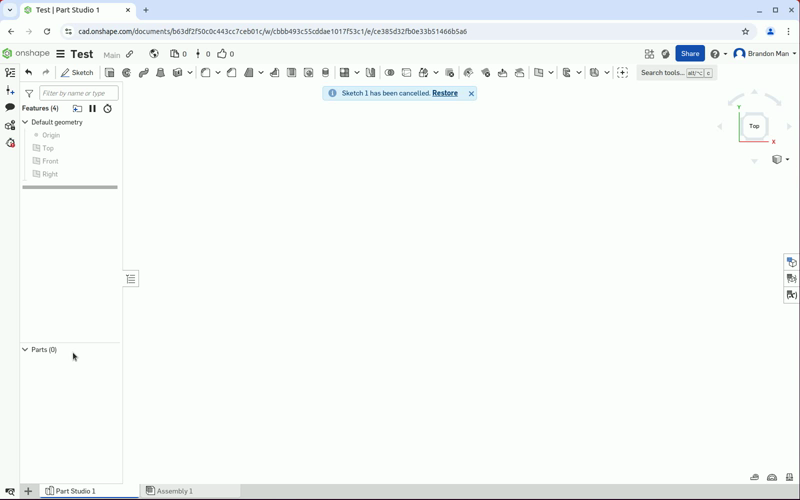
key(up)
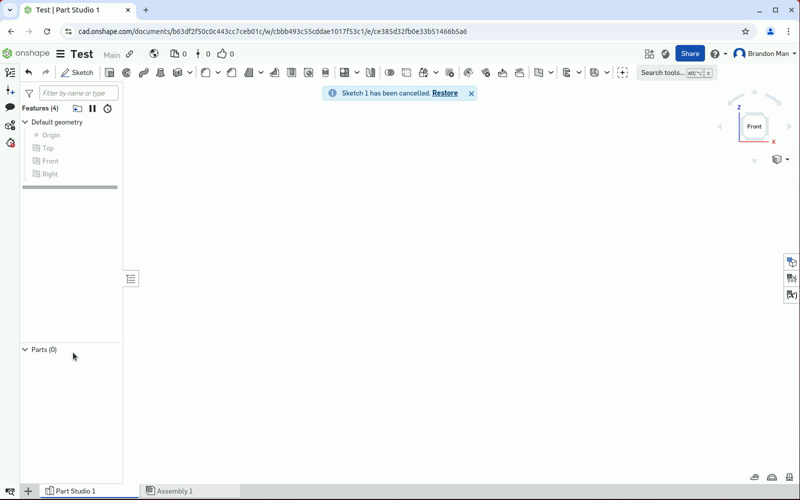
key_up(shift)
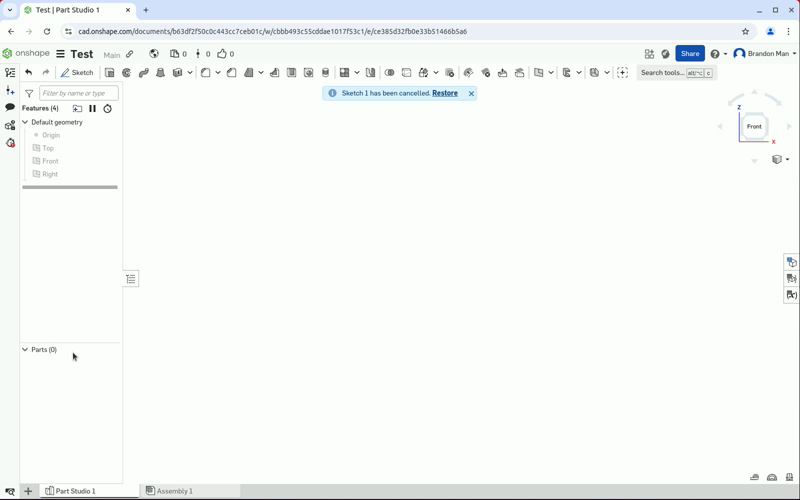
mouse_move(73, 352)
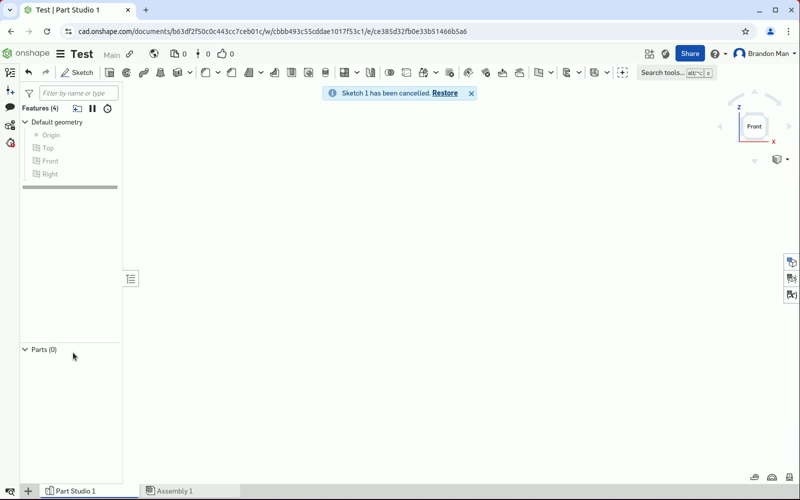
key(shift+y)
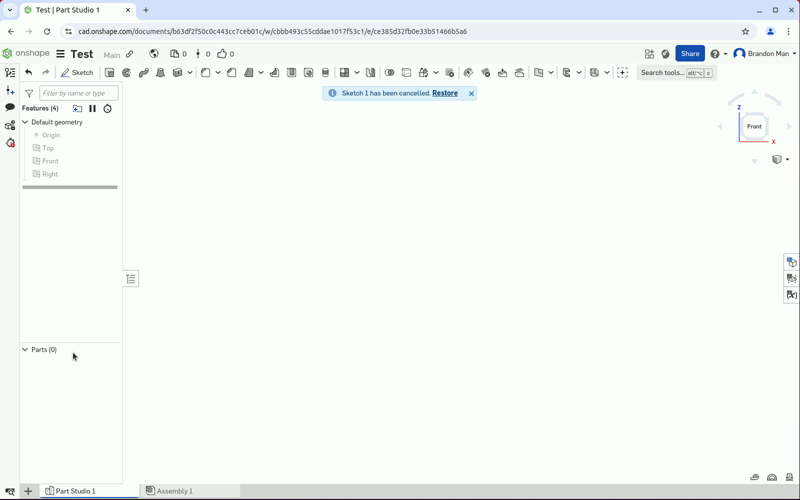
key(shift+s)
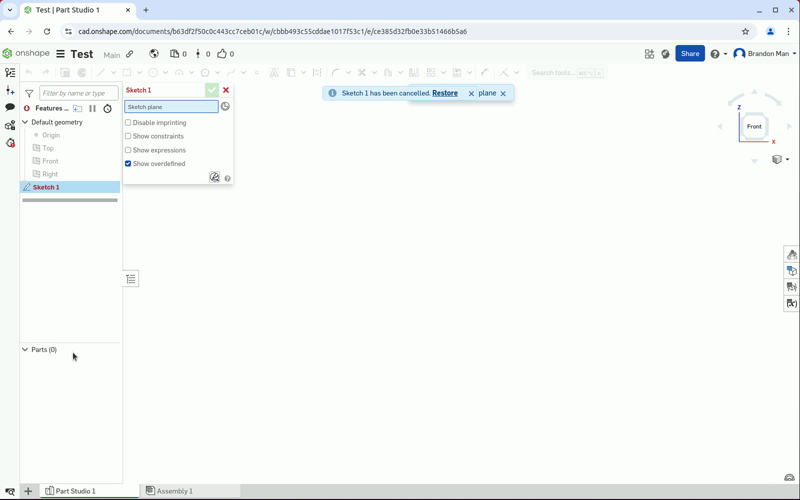
mouse_move(73, 163)
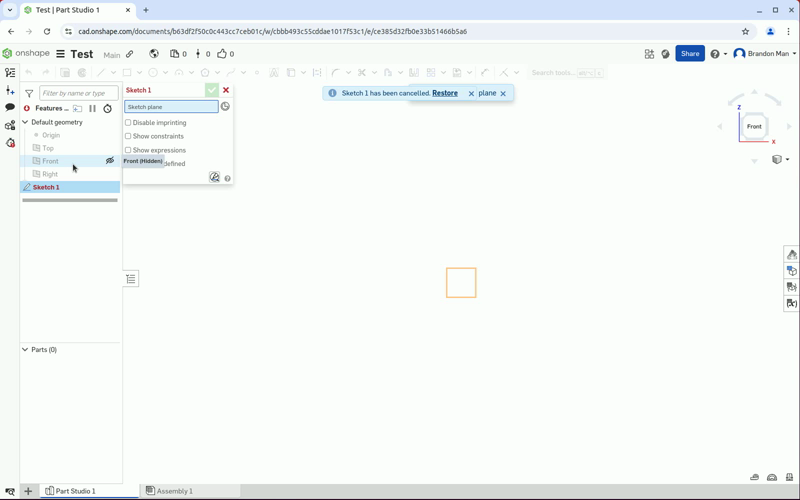
click(73, 163)
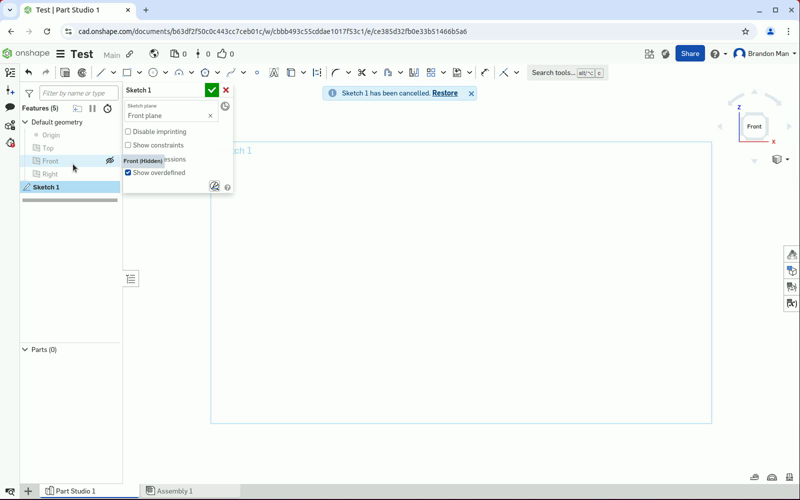
mouse_move(73, 352)
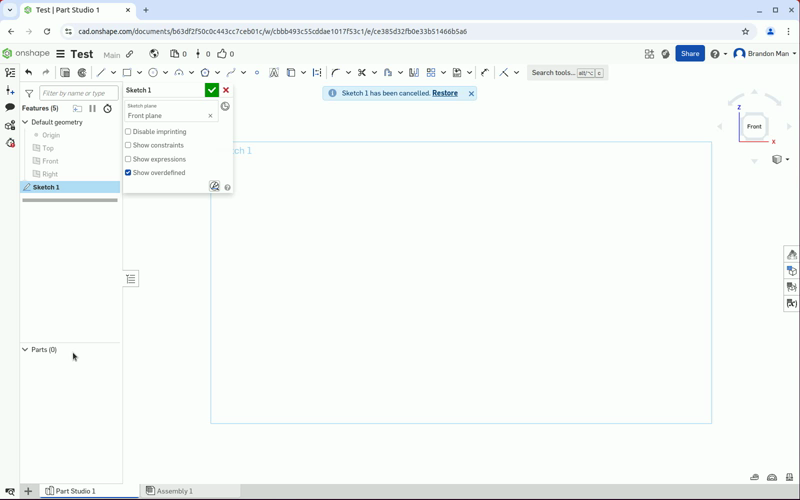
key(y)
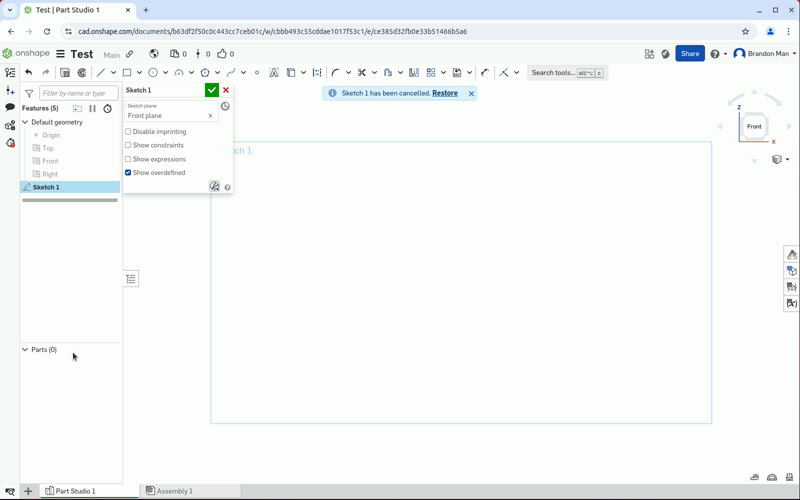
key(c)
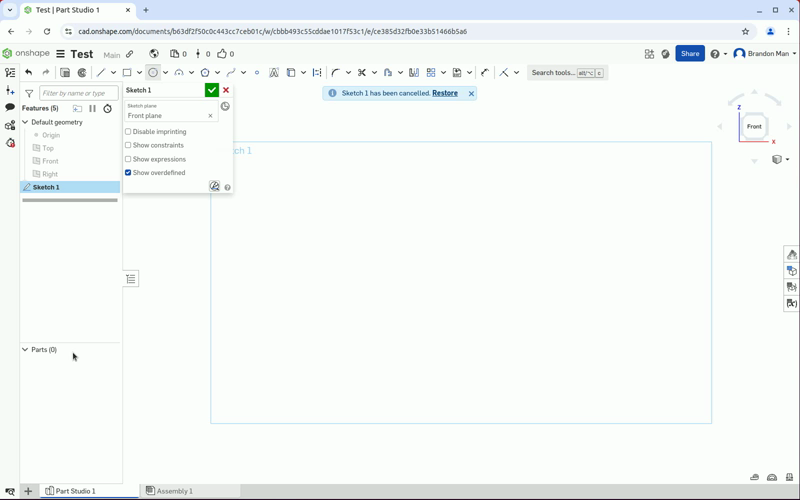
key_down(shift)
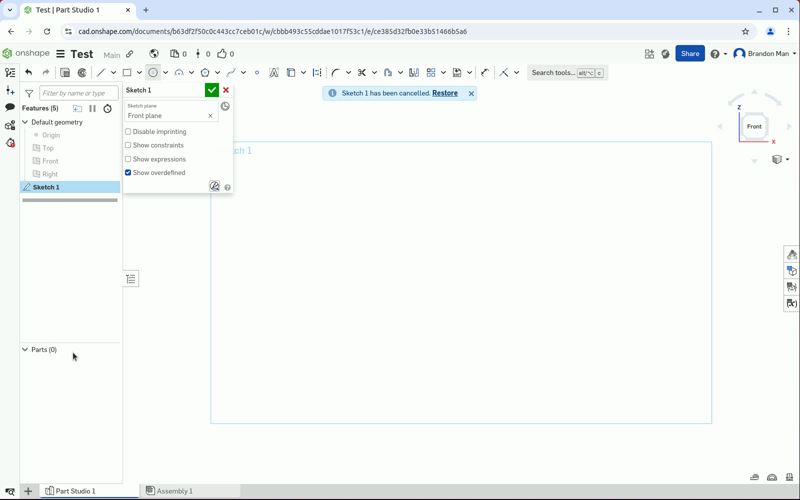
mouse_move(461, 282)
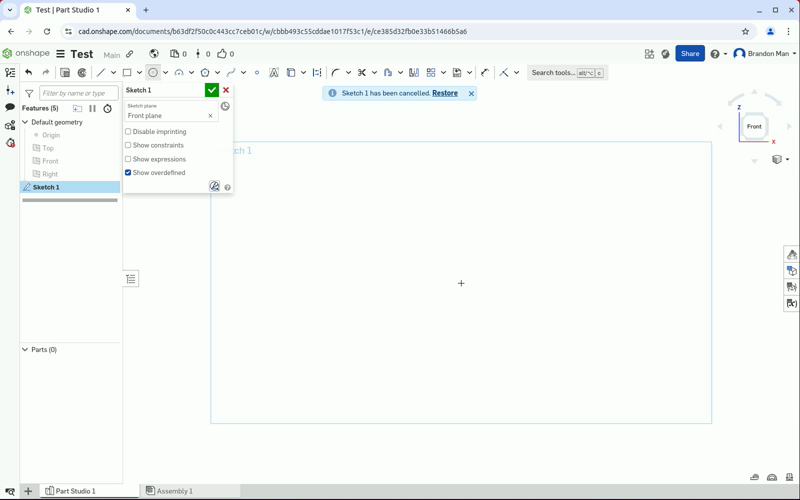
click(461, 282)
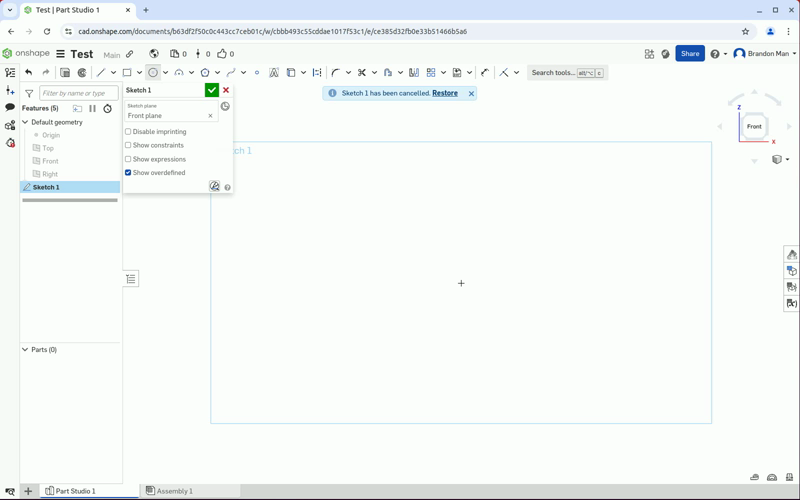
key_up(shift)
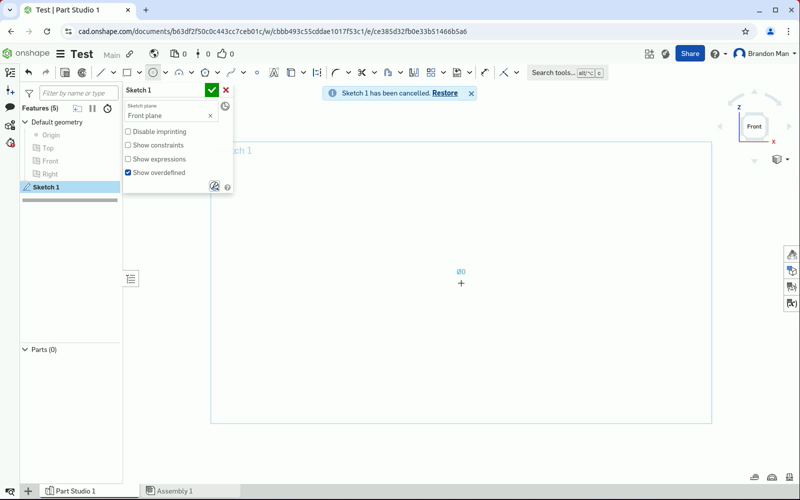
mouse_move(572, 282)
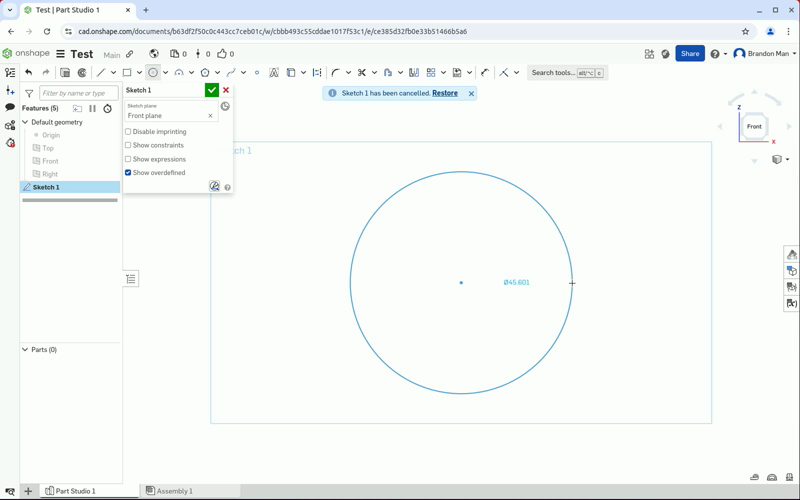
click(572, 282)
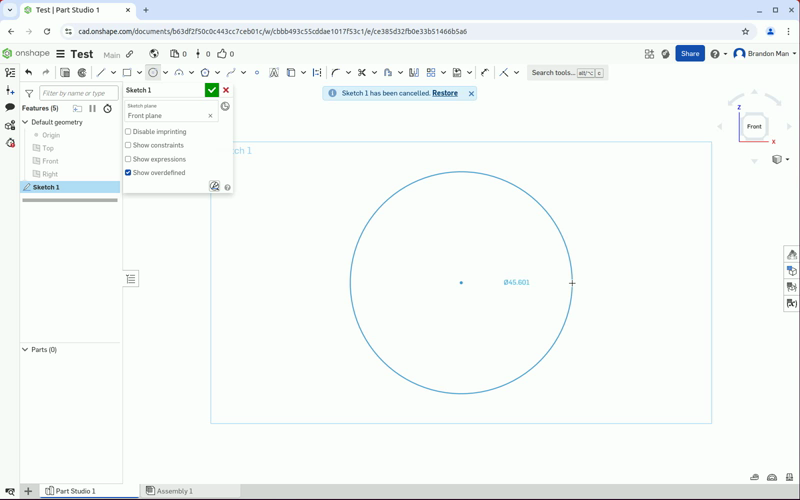
key(esc)
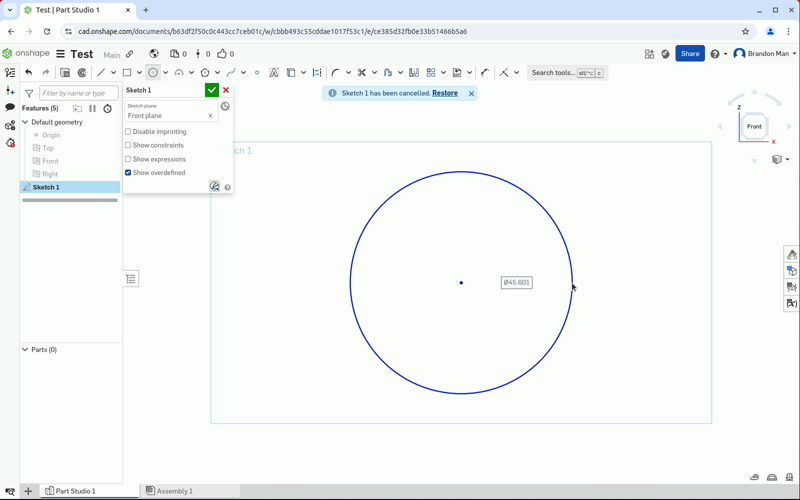
mouse_move(506, 332)
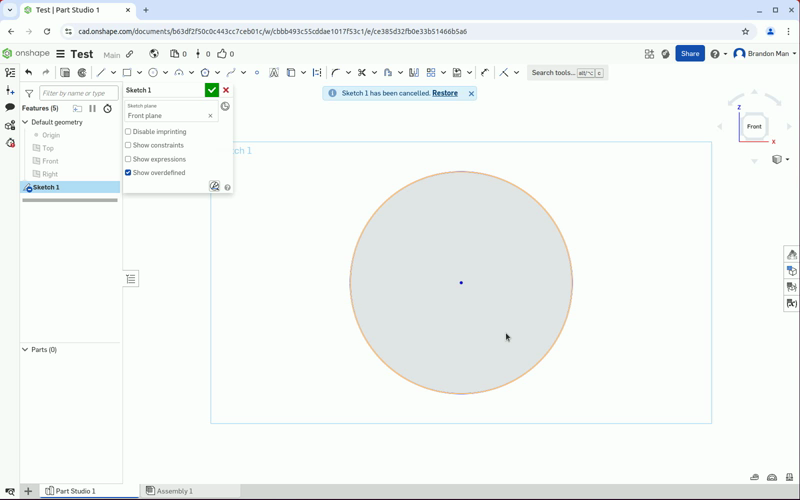
click(506, 332)
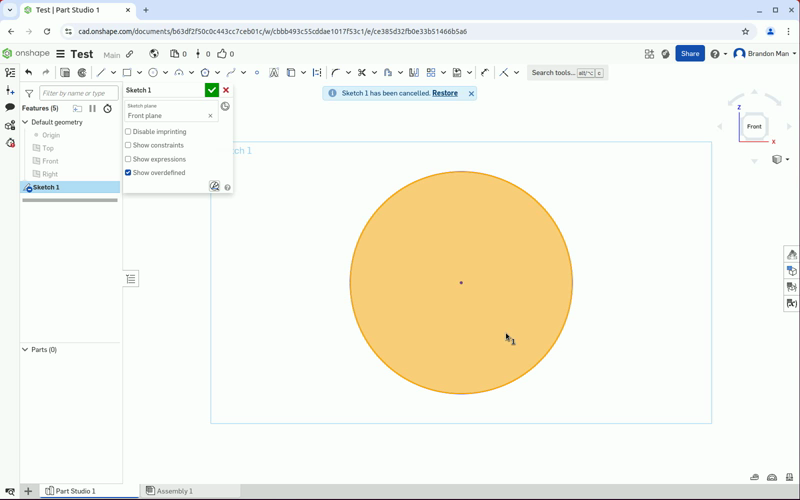
mouse_move(73, 352)
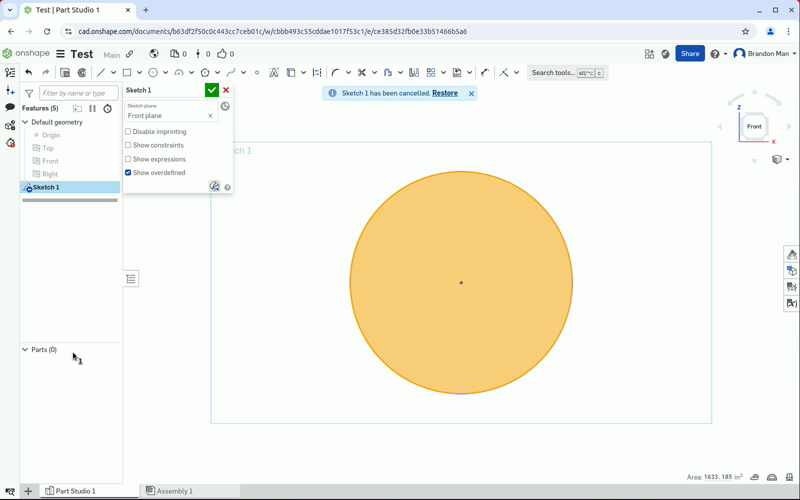
key(shift+y)
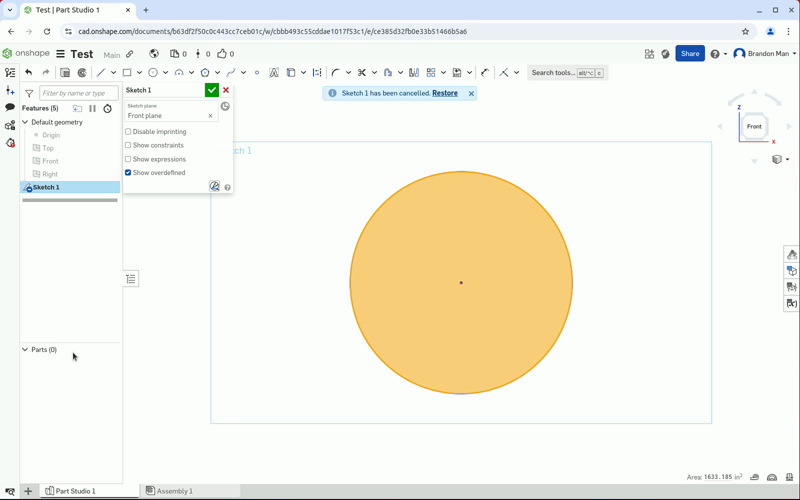
key(shift+e)
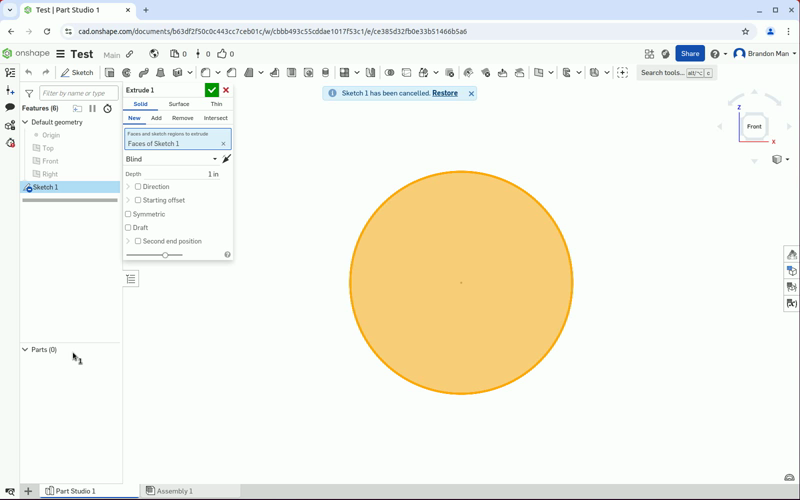
mouse_move(143, 106)
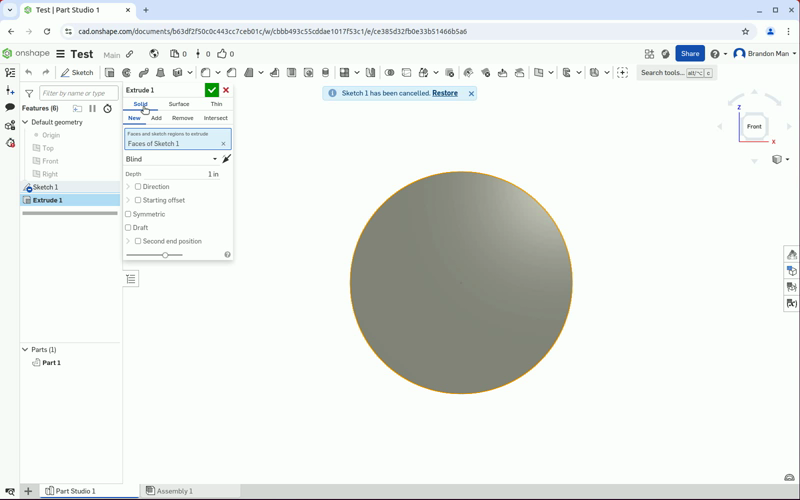
click(143, 106)
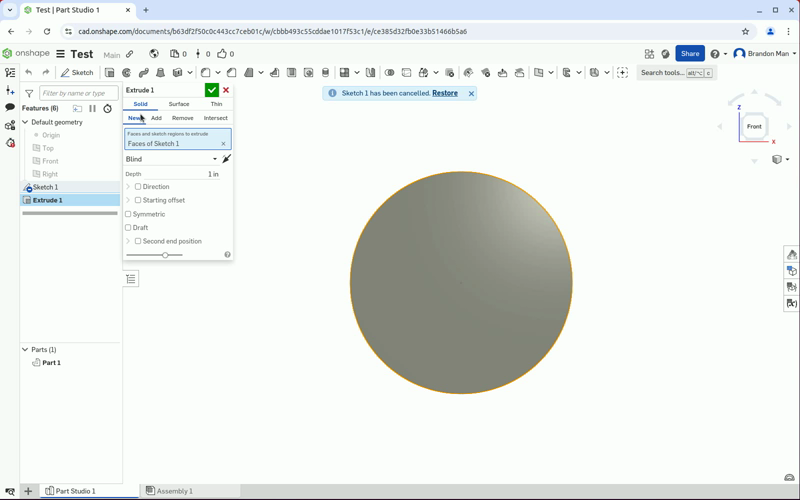
mouse_move(137, 120)
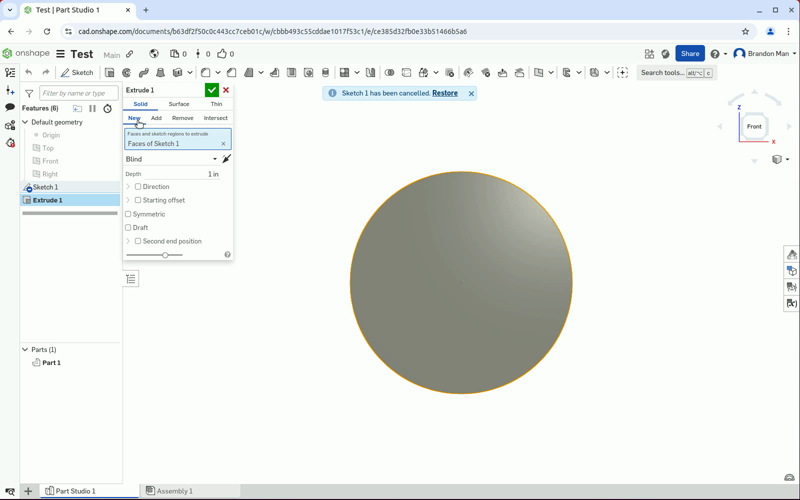
click(137, 120)
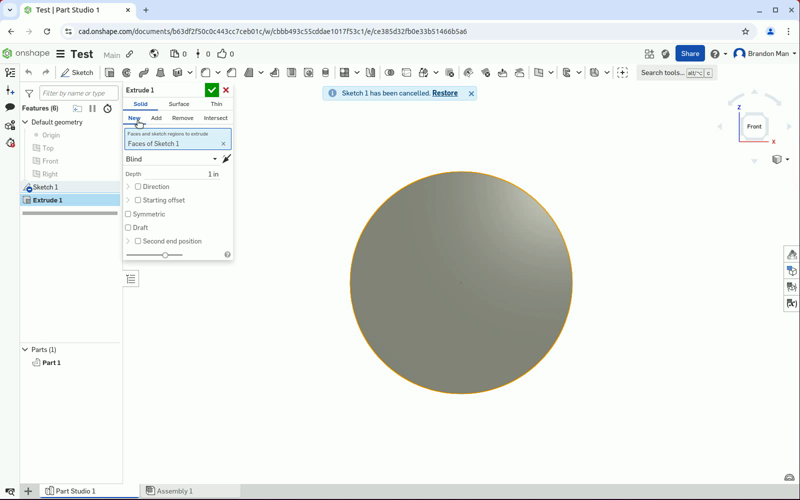
key(tab, 4)
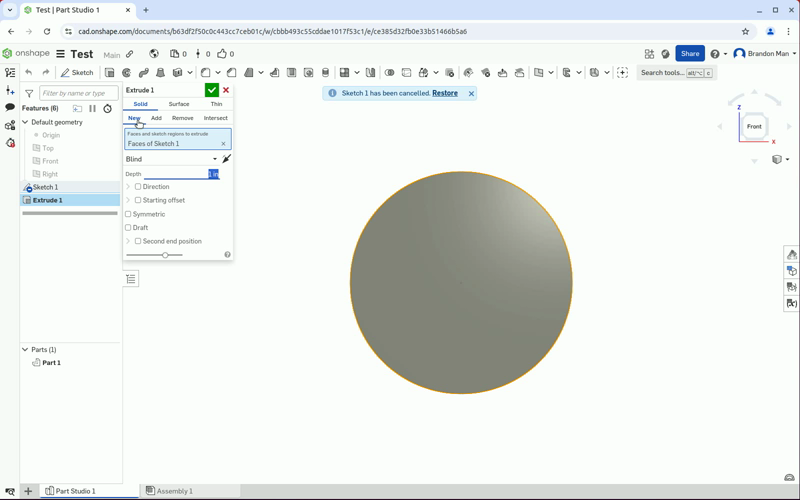
text(3.851)
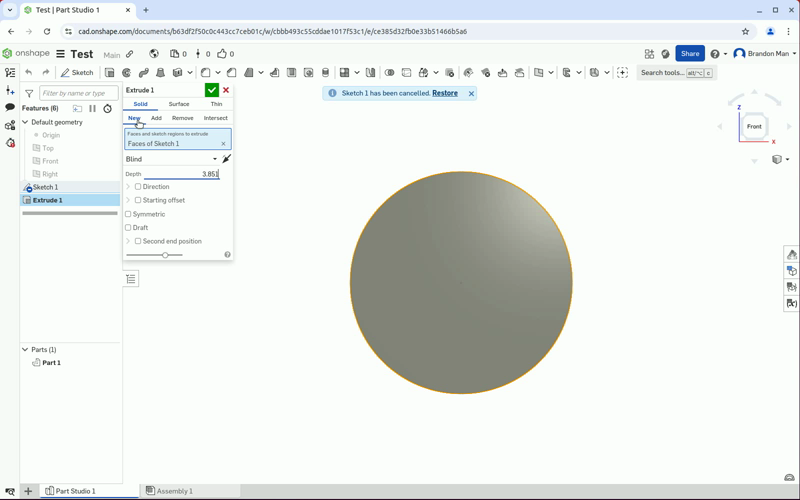
key(enter)
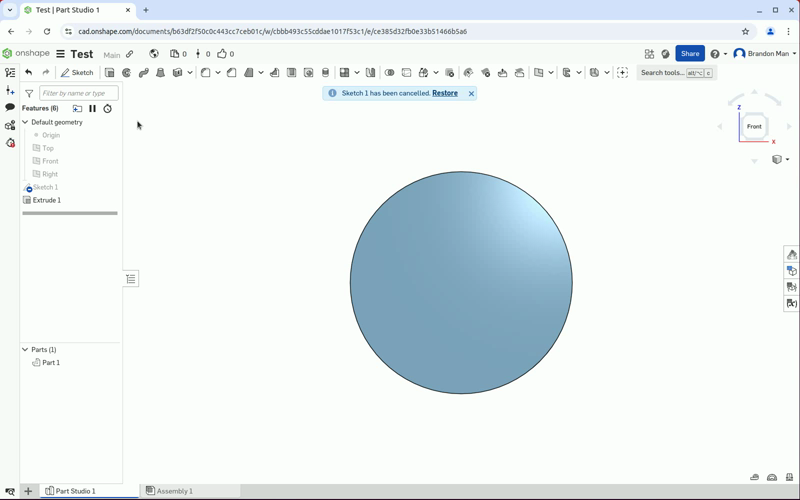
key(shift+h)
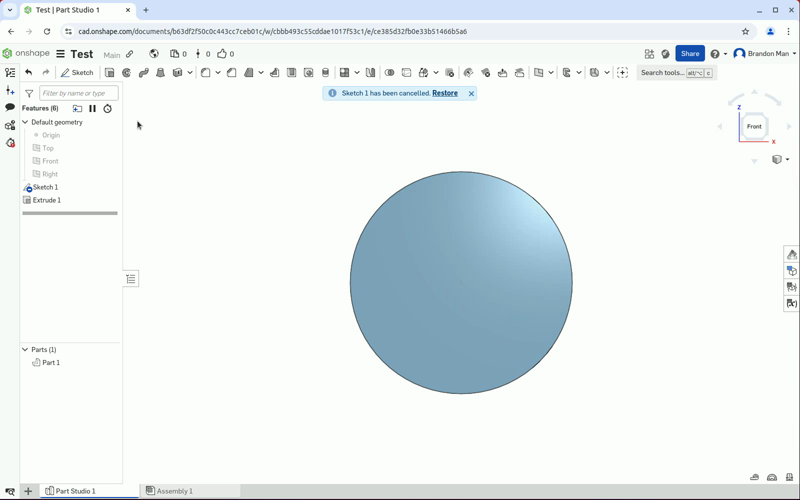
key(shift+h)
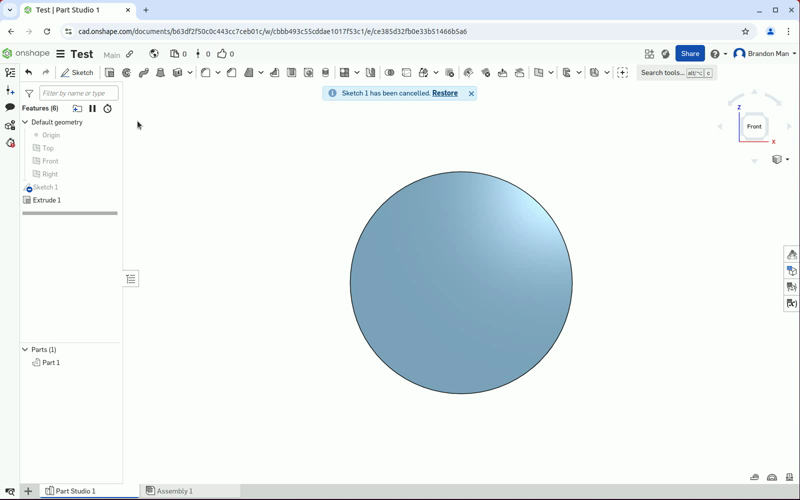
mouse_move(73, 189)
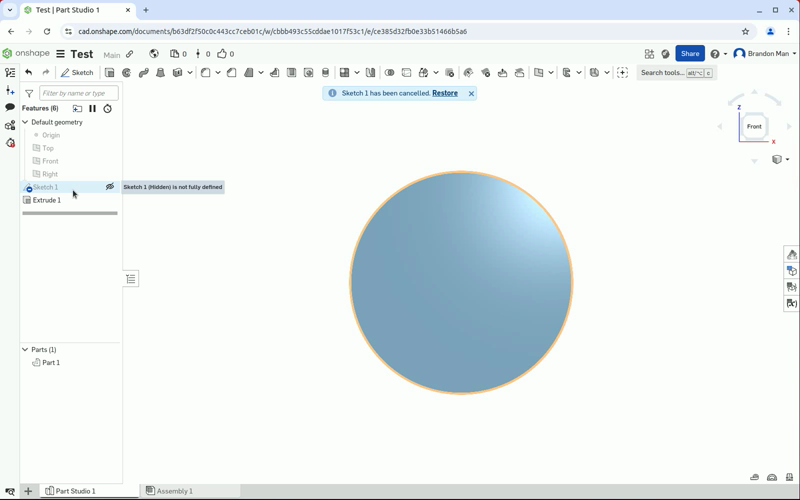
click(73, 189)
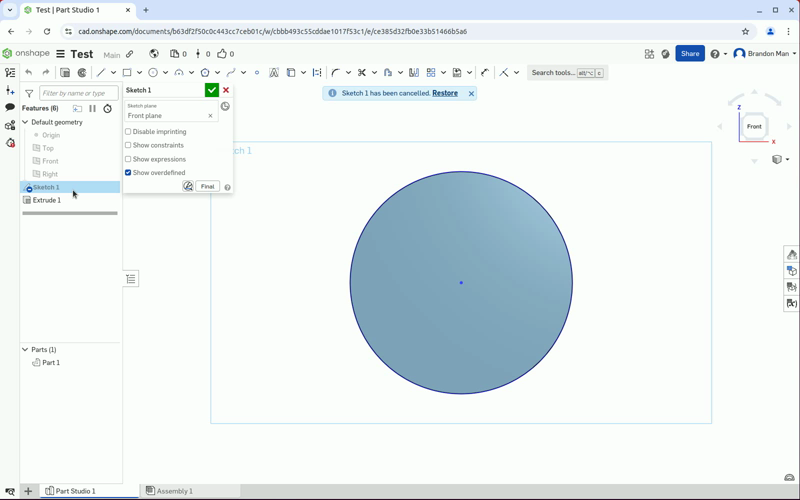
mouse_move(229, 92)
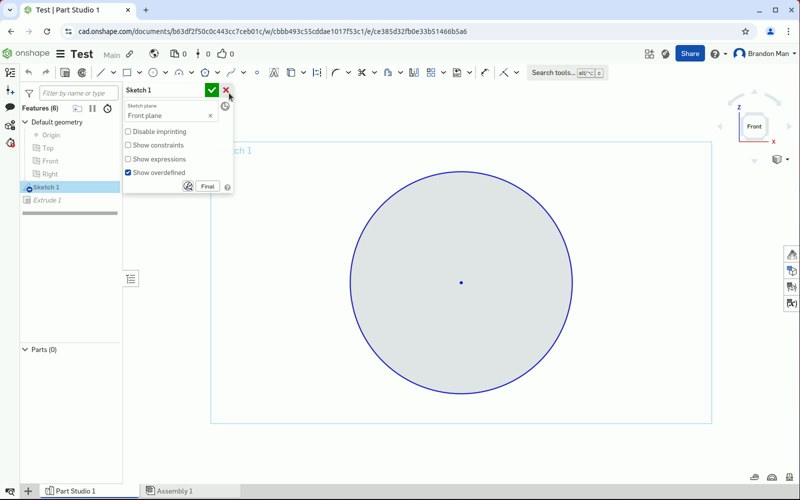
click(229, 92)
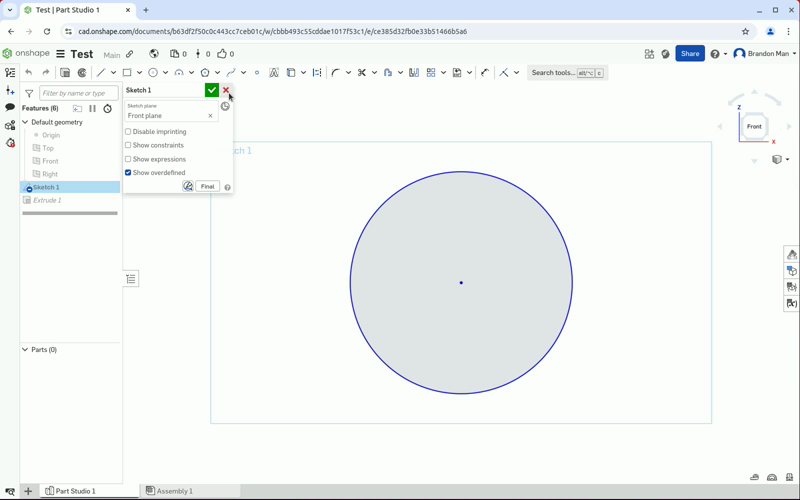
key(shift+s)
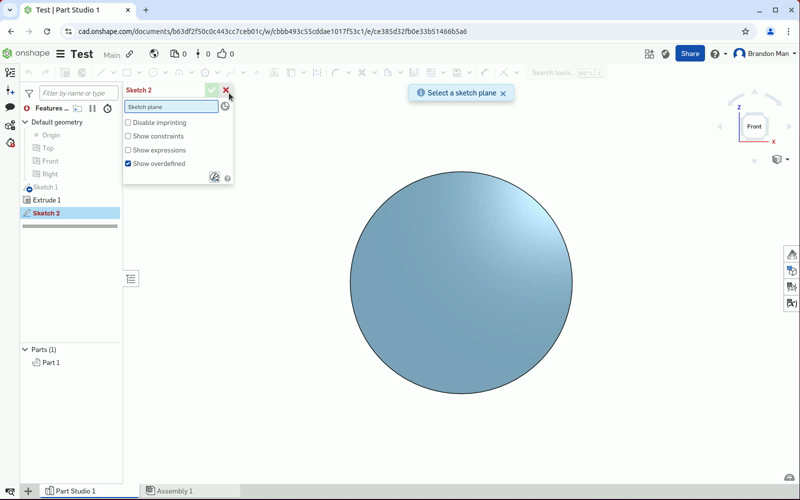
mouse_move(73, 163)
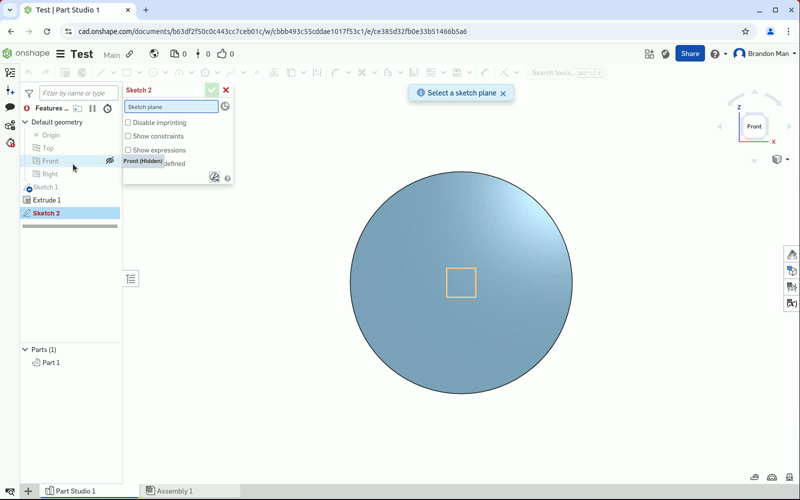
click(73, 163)
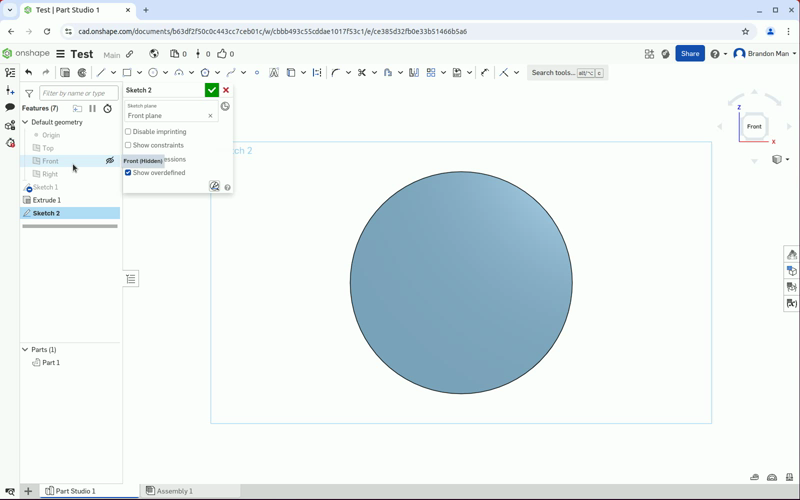
mouse_move(73, 352)
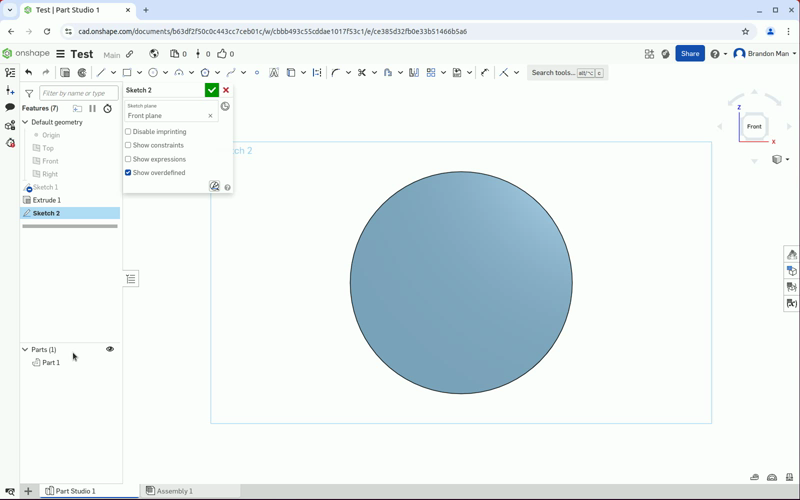
key(y)
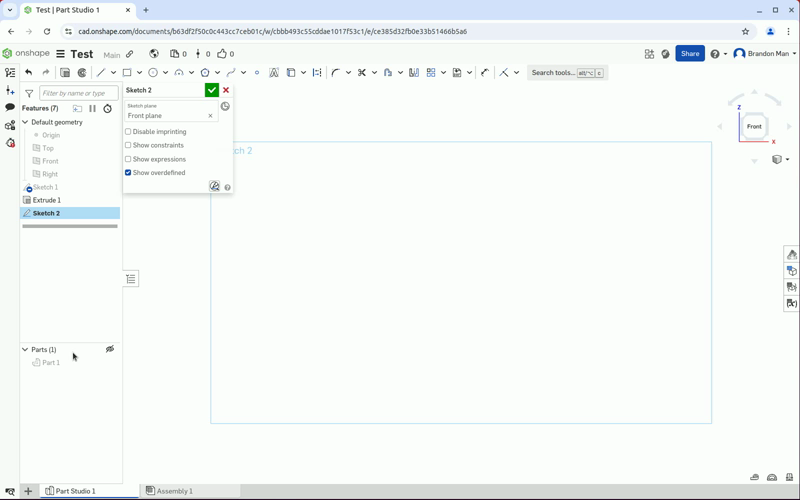
key(c)
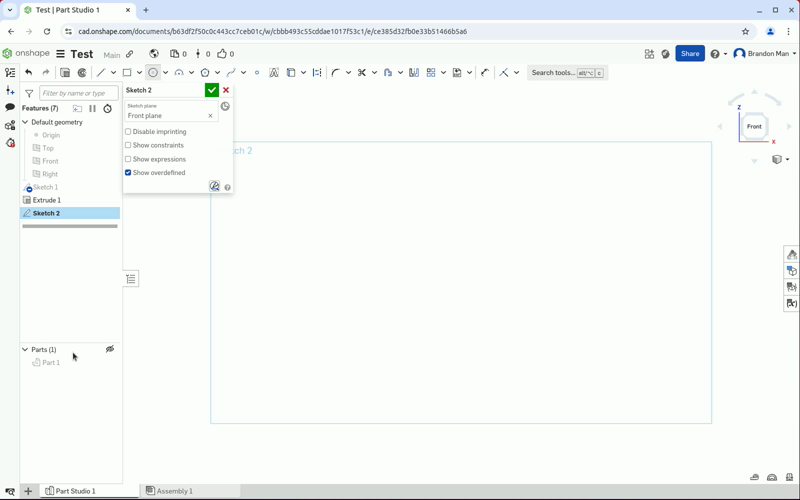
key_down(shift)
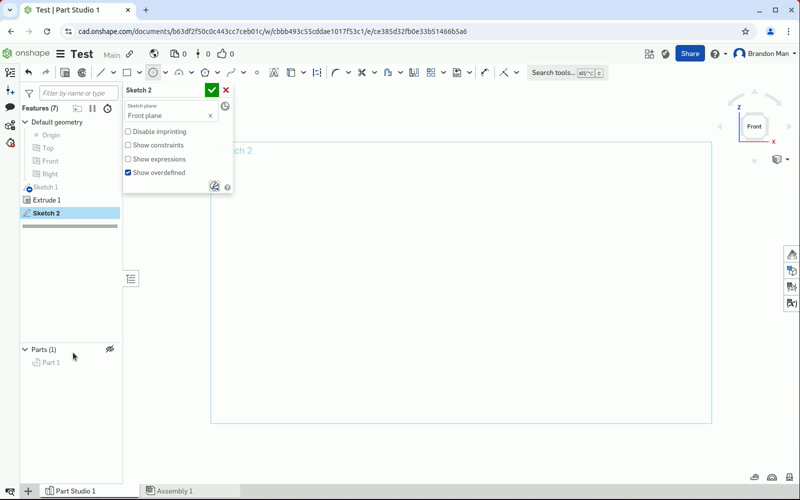
mouse_move(461, 282)
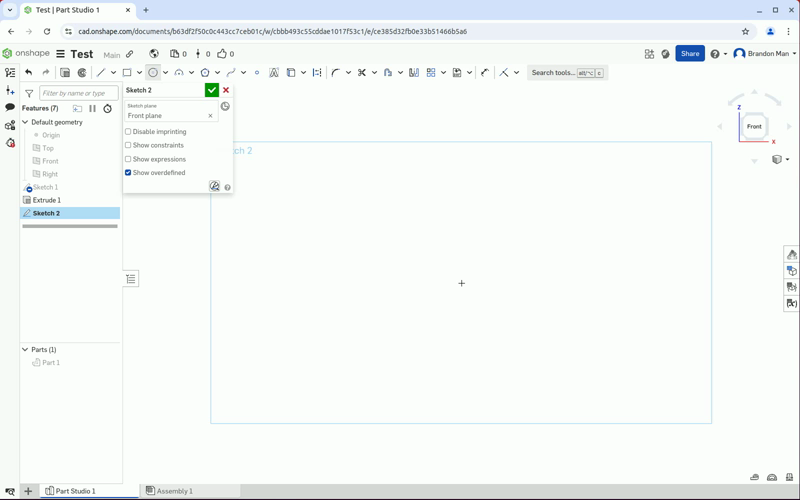
click(461, 282)
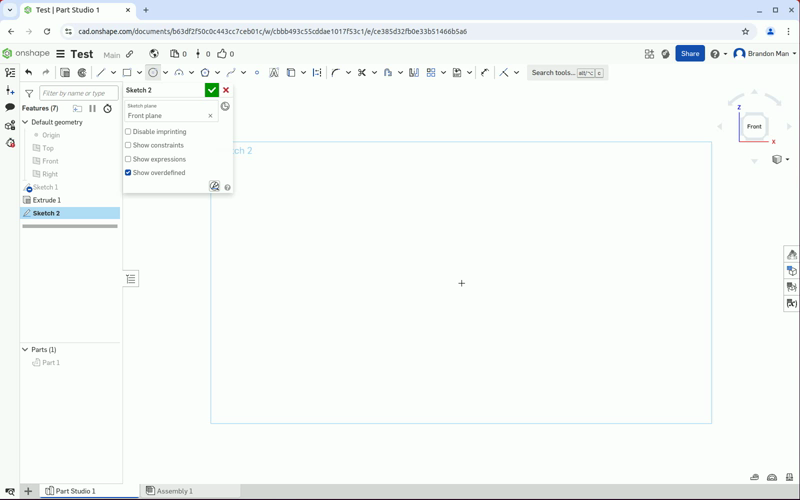
key_up(shift)
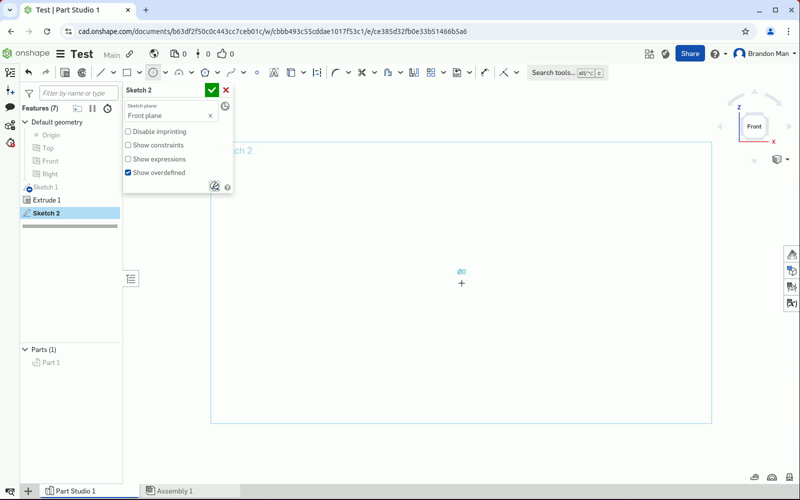
mouse_move(503, 282)
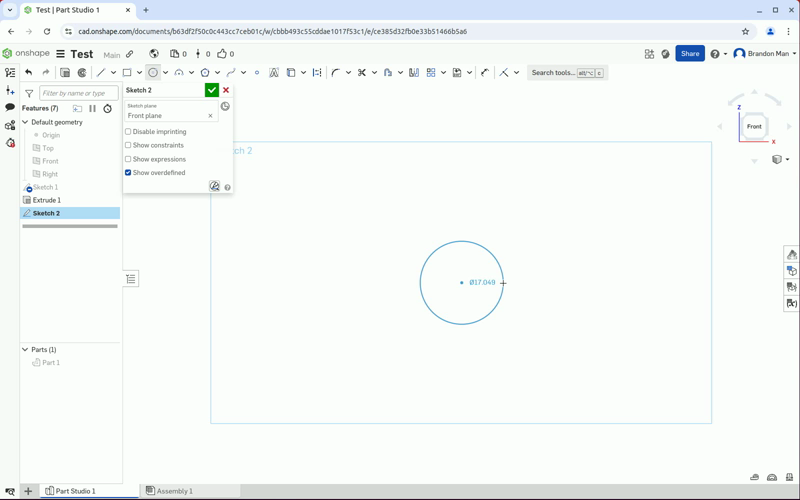
click(503, 282)
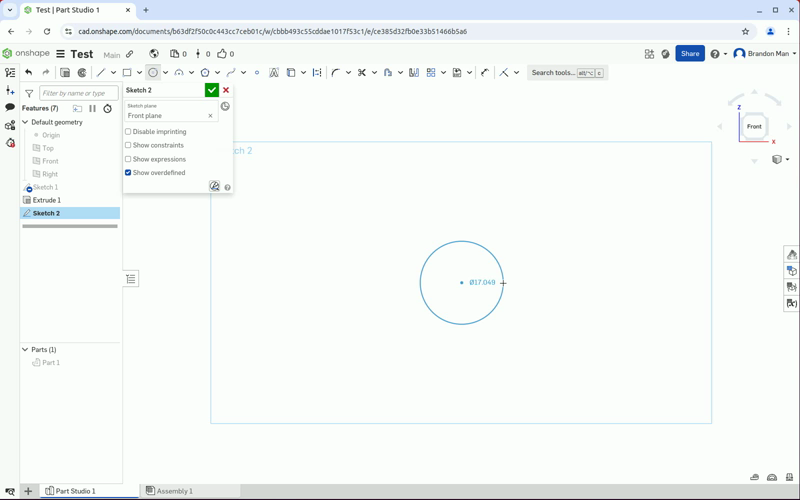
key(esc)
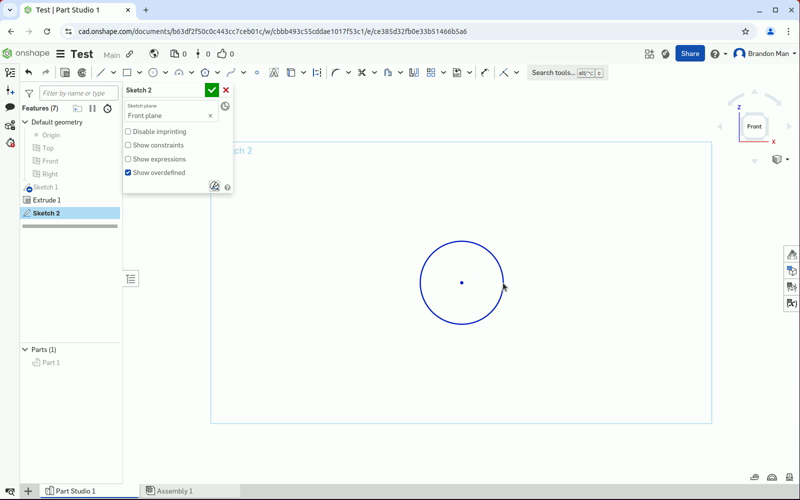
mouse_move(471, 269)
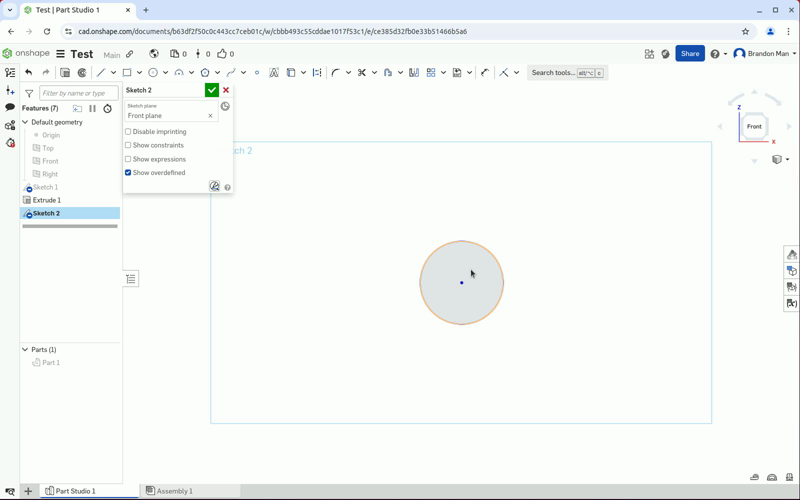
click(471, 269)
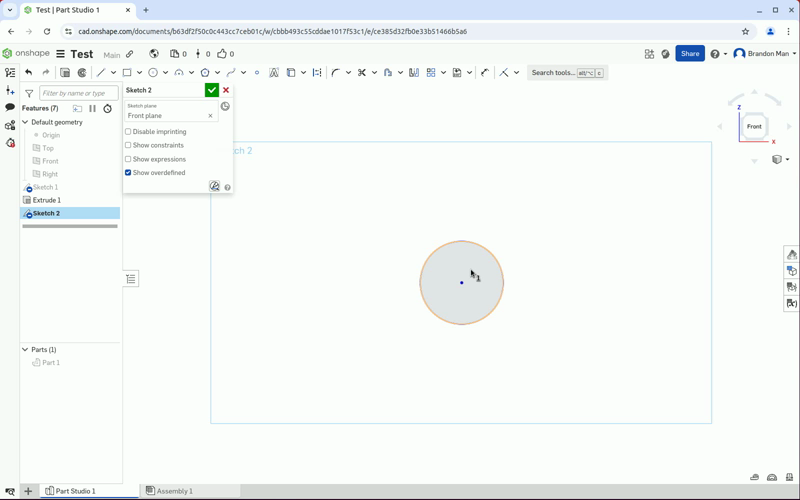
mouse_move(73, 352)
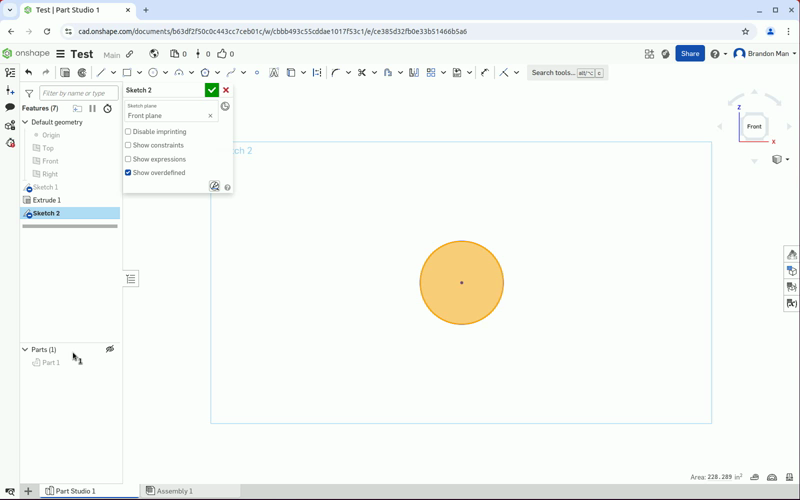
key(shift+y)
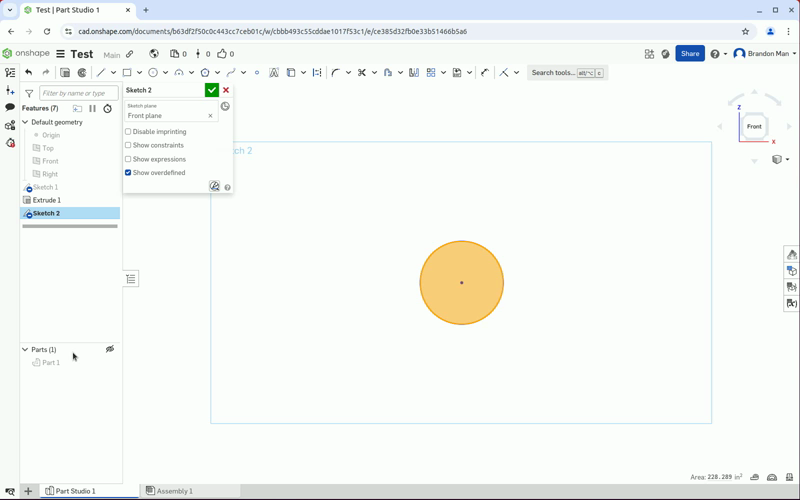
key(shift+e)
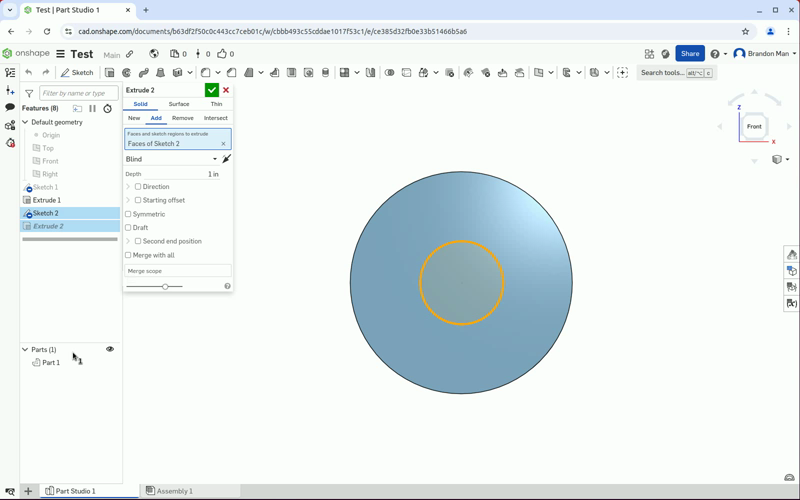
mouse_move(143, 106)
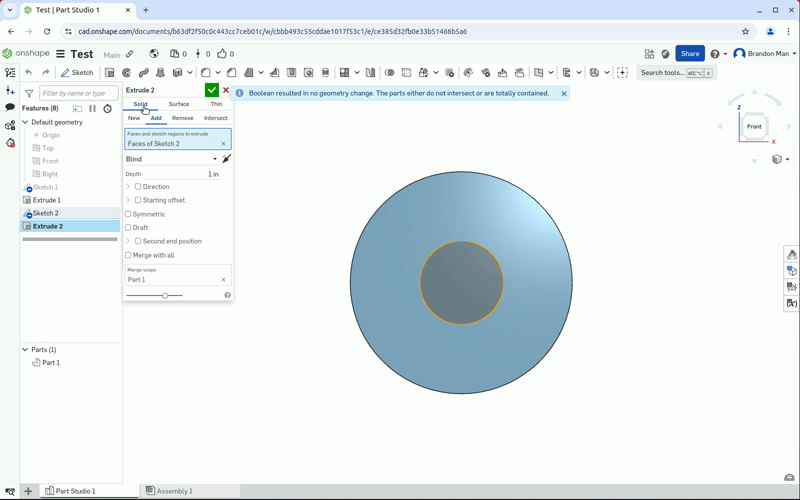
click(143, 106)
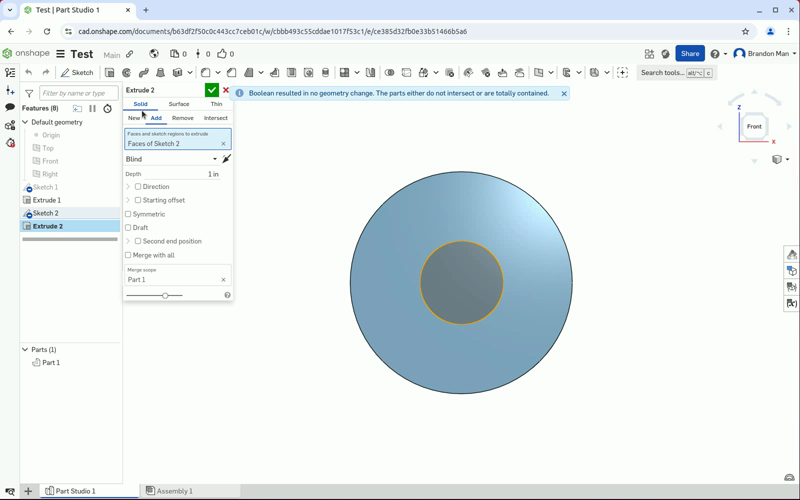
mouse_move(137, 120)
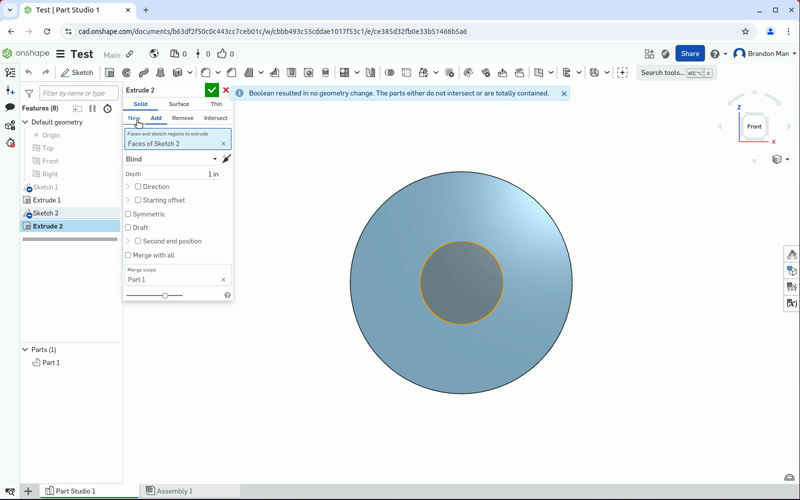
click(137, 120)
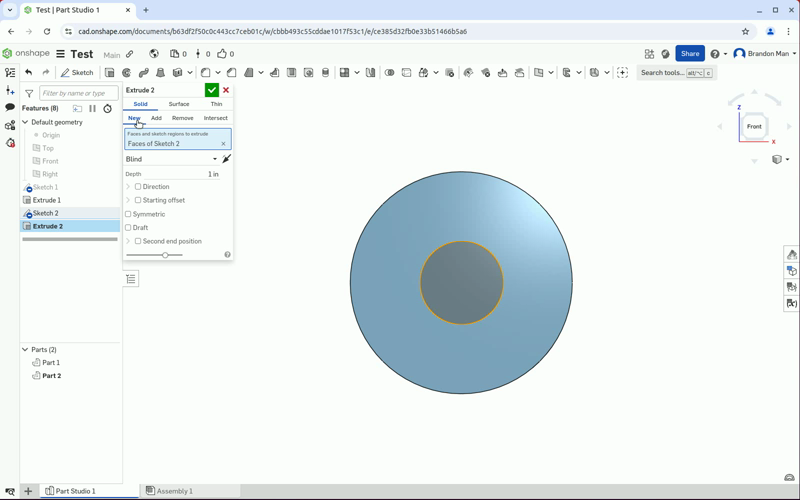
key(tab, 4)
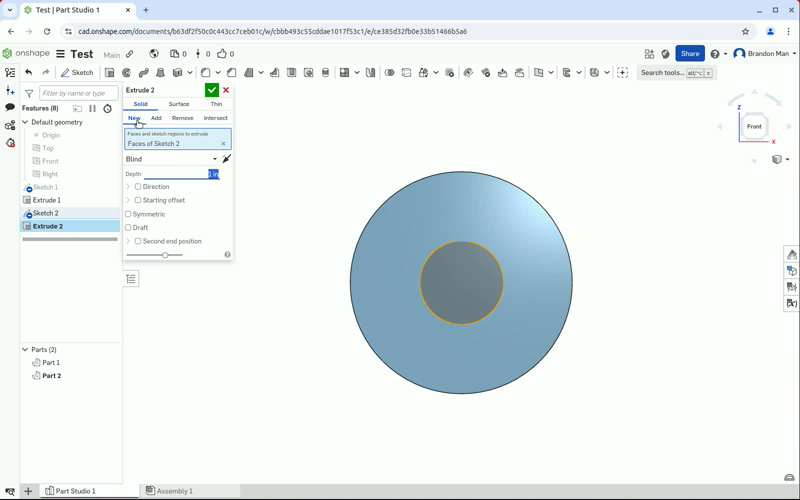
text(11.554)
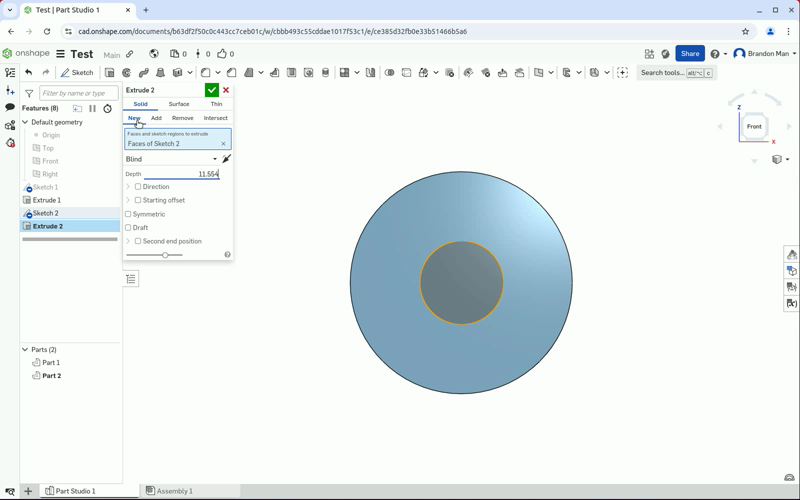
key(enter)
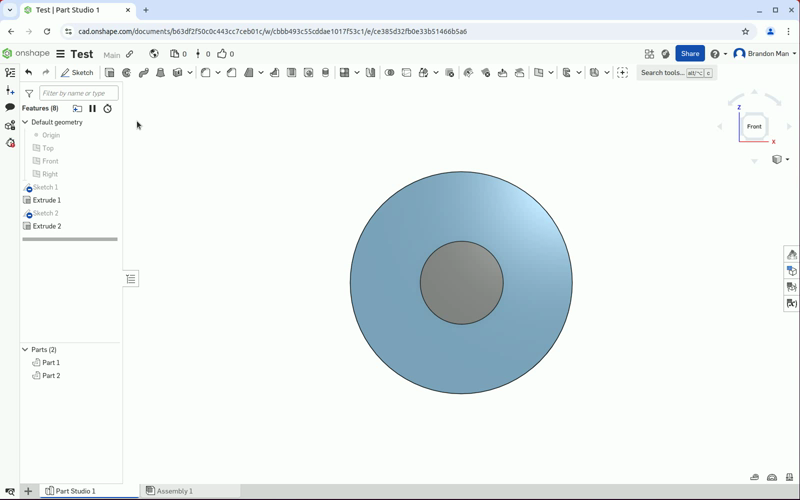
key(shift+h)
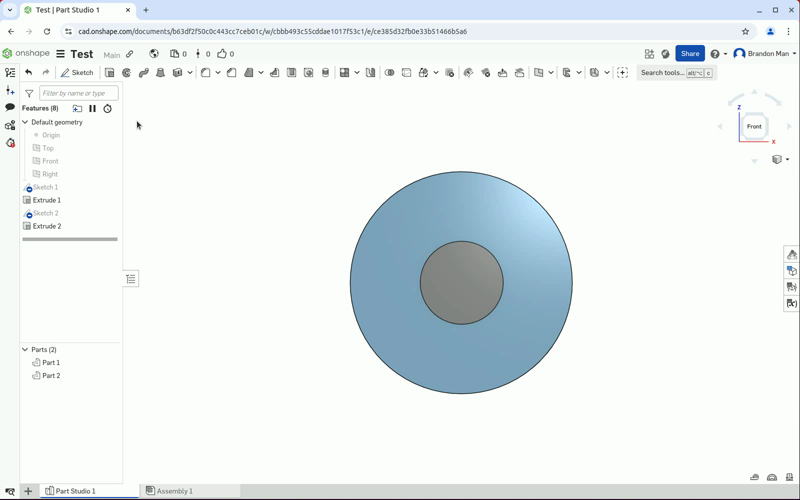
key(shift+h)
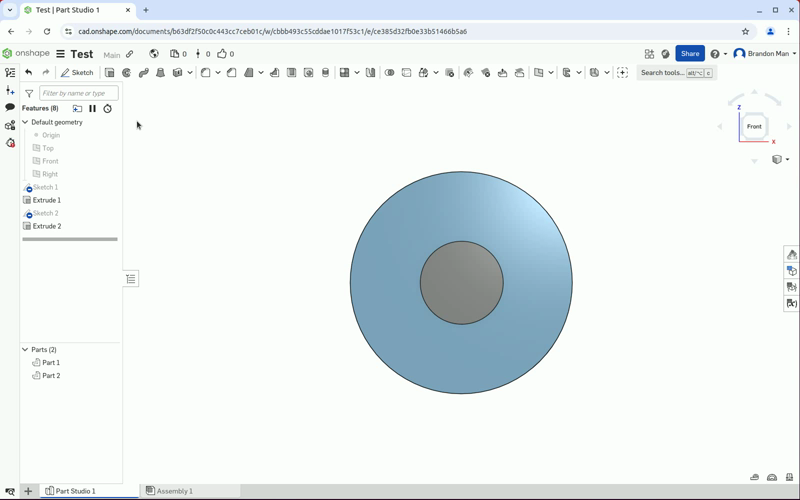
mouse_move(73, 189)
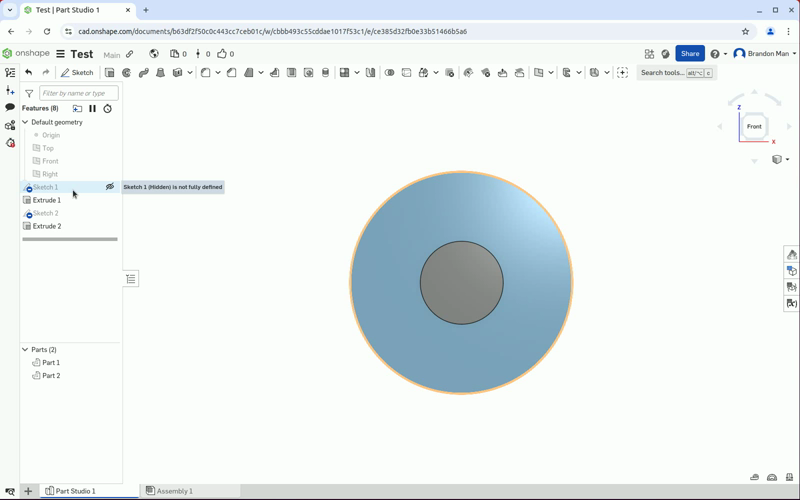
click(73, 189)
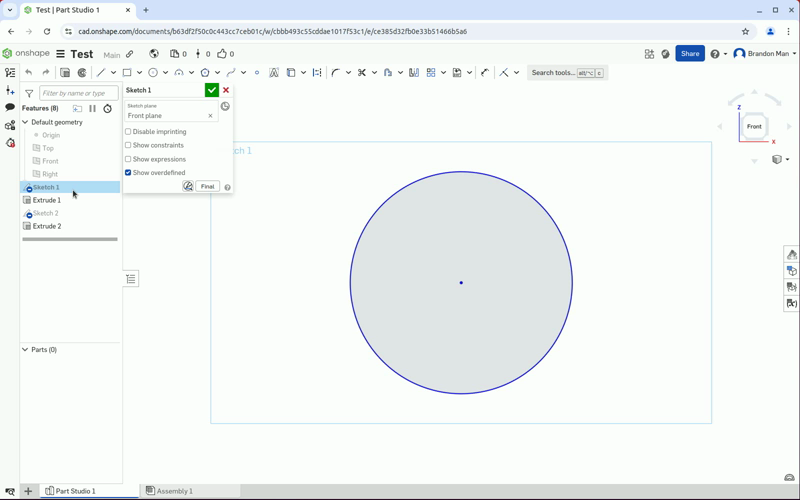
mouse_move(229, 92)
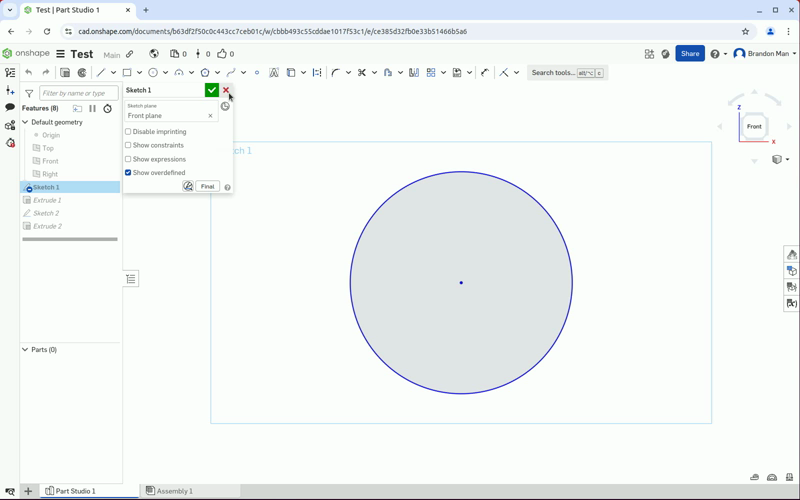
click(229, 92)
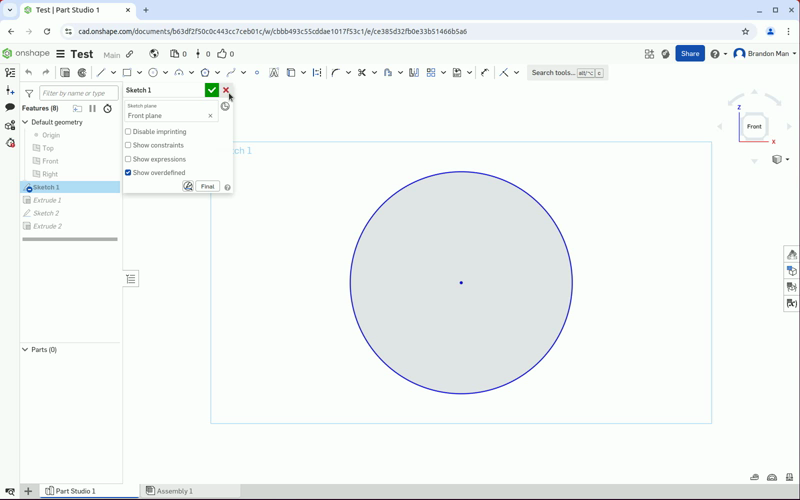
key(shift+s)
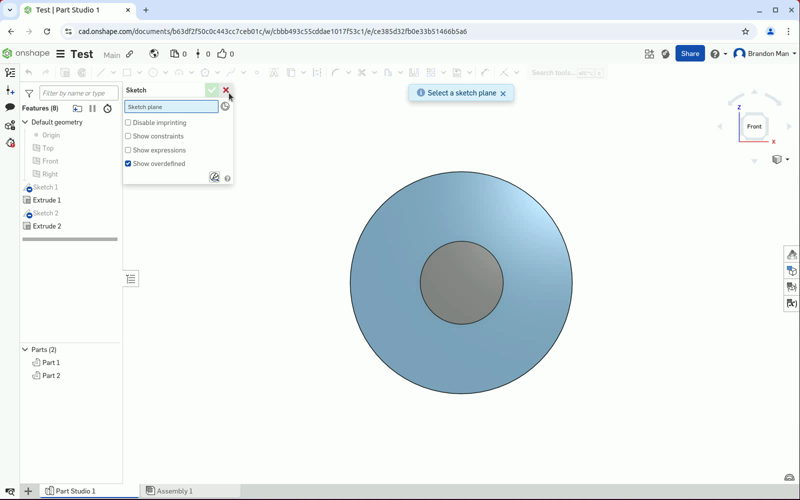
mouse_move(73, 163)
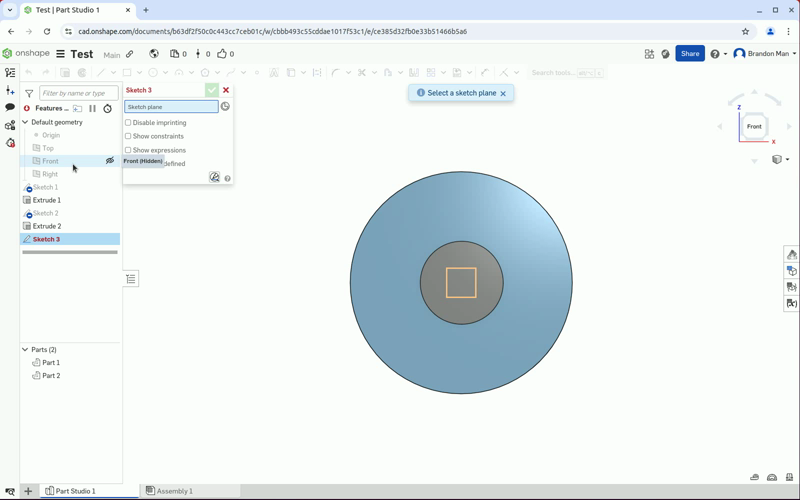
click(73, 163)
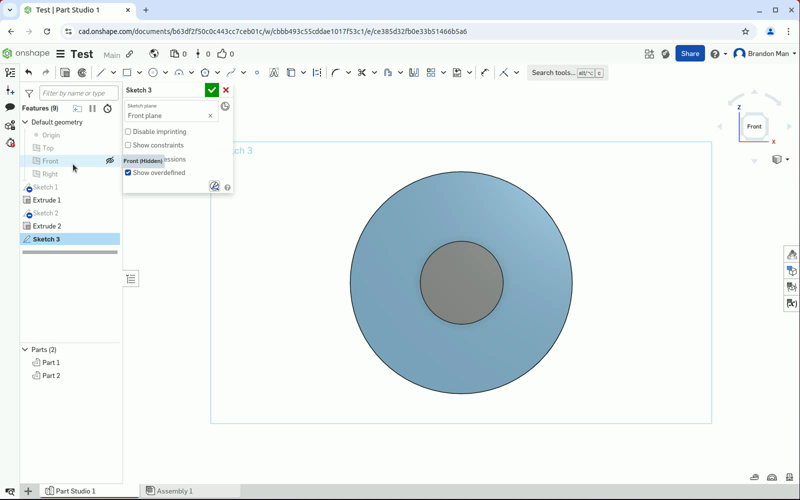
mouse_move(73, 352)
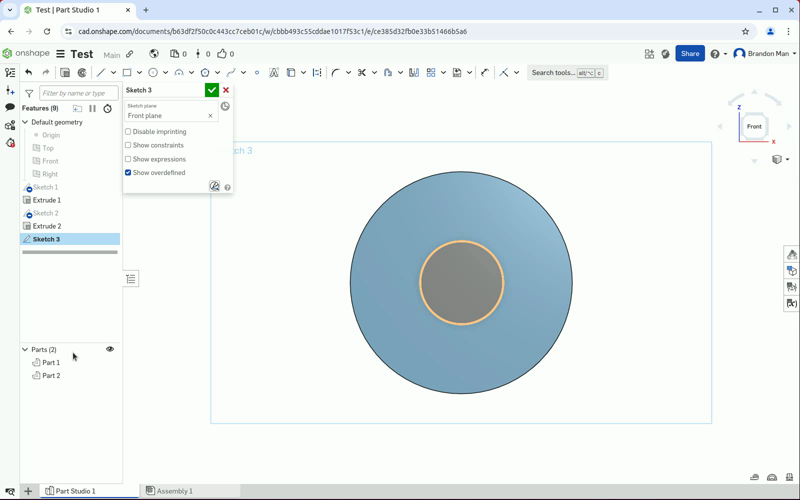
key(y)
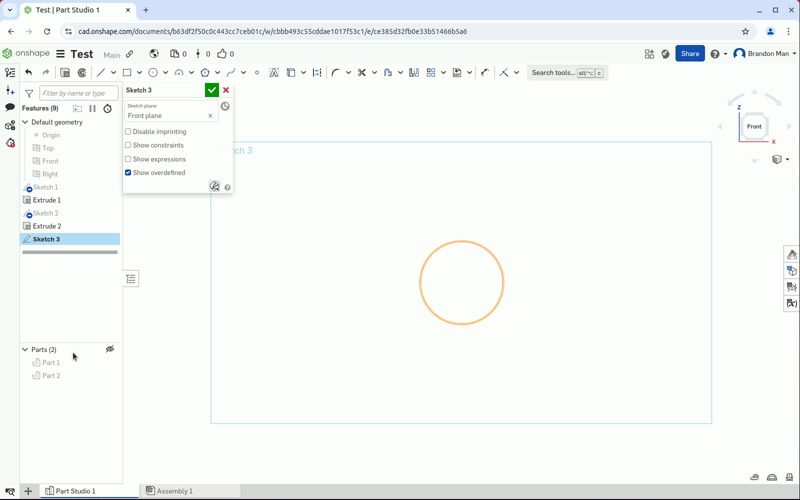
key(c)
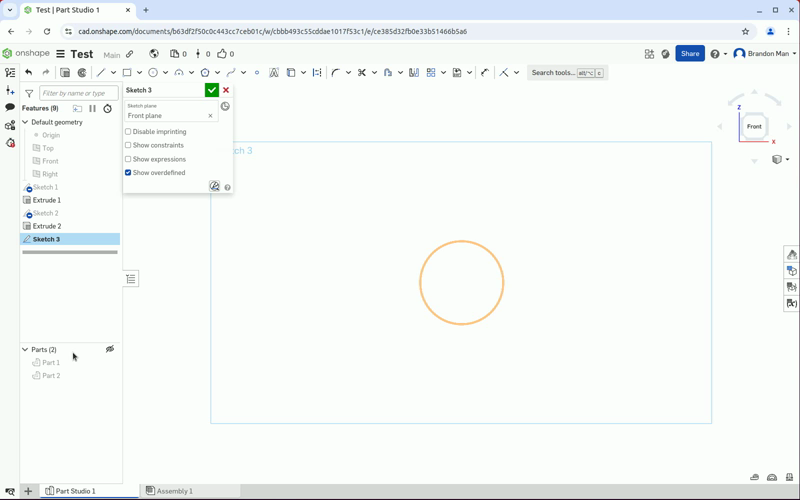
key_down(shift)
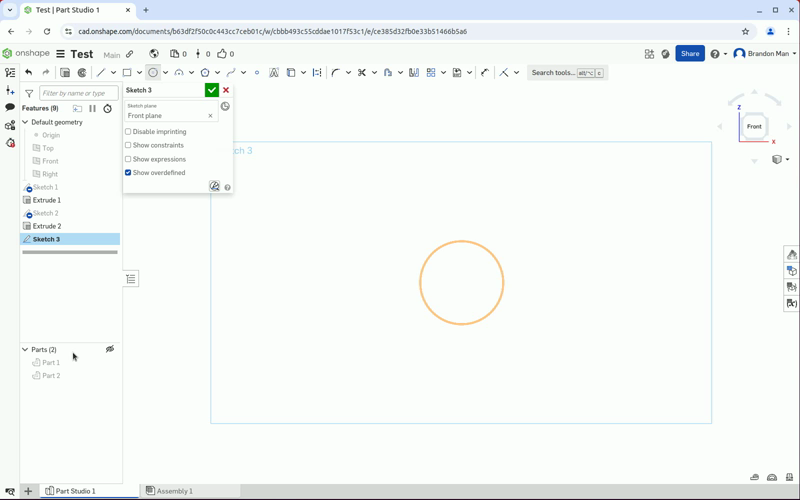
mouse_move(460, 282)
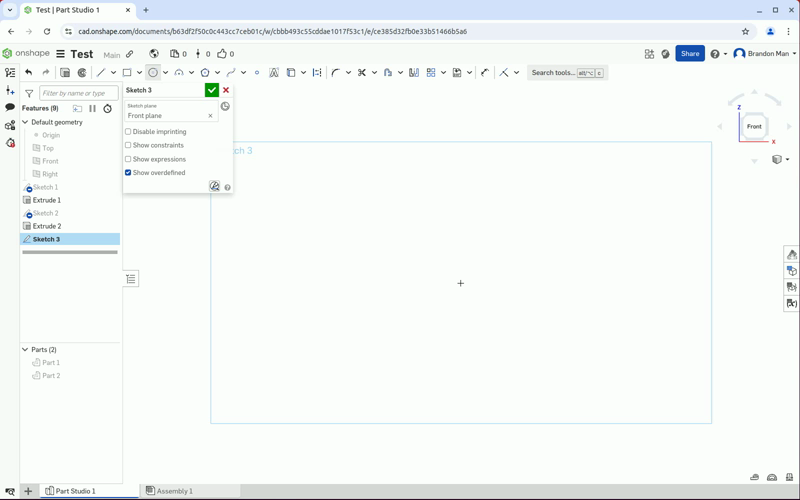
click(460, 282)
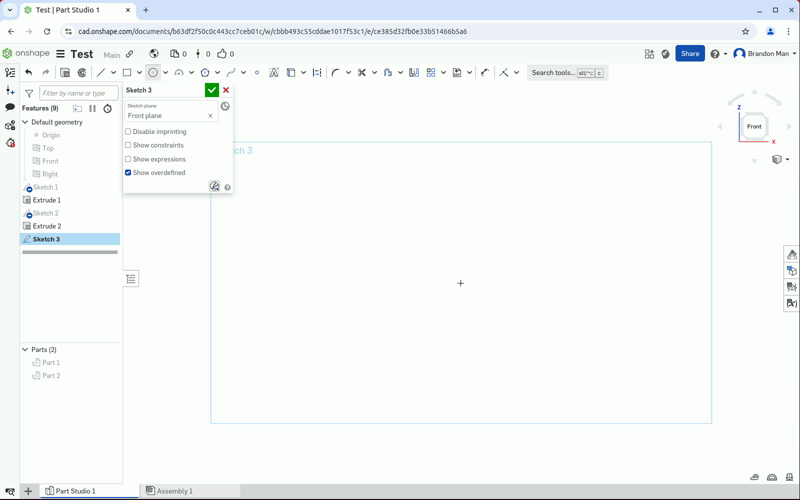
key_up(shift)
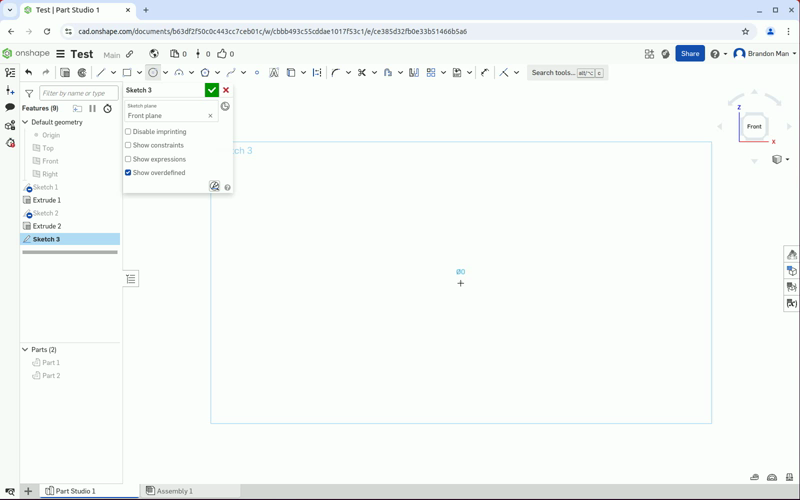
mouse_move(512, 282)
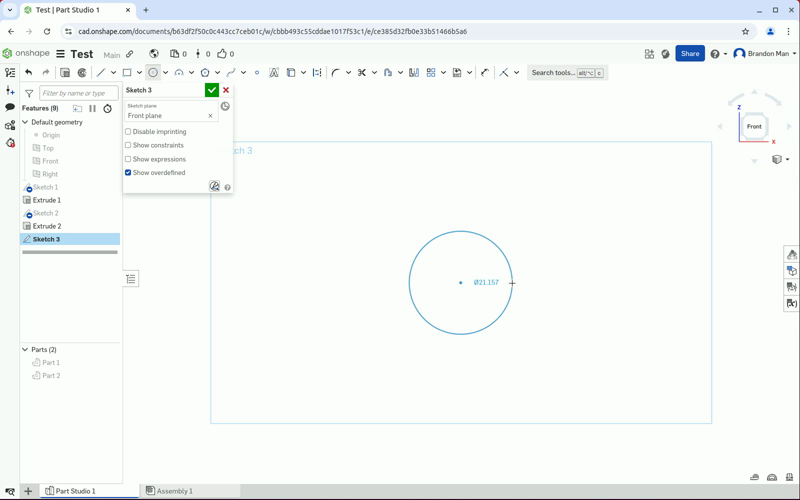
click(512, 282)
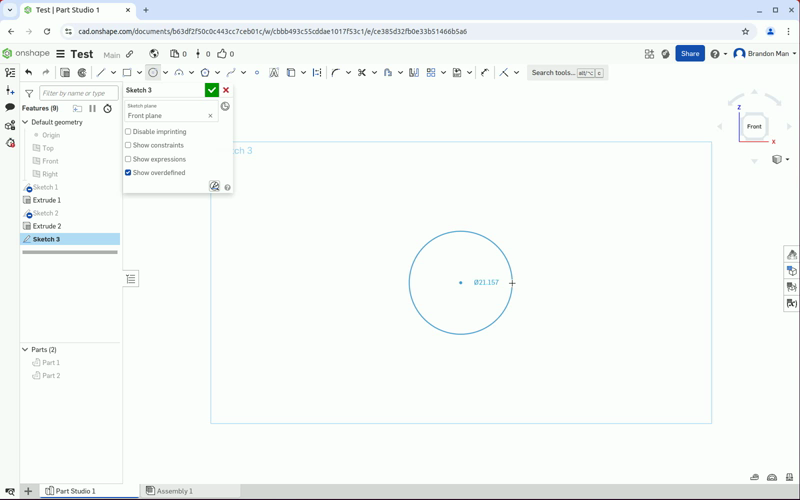
key(esc)
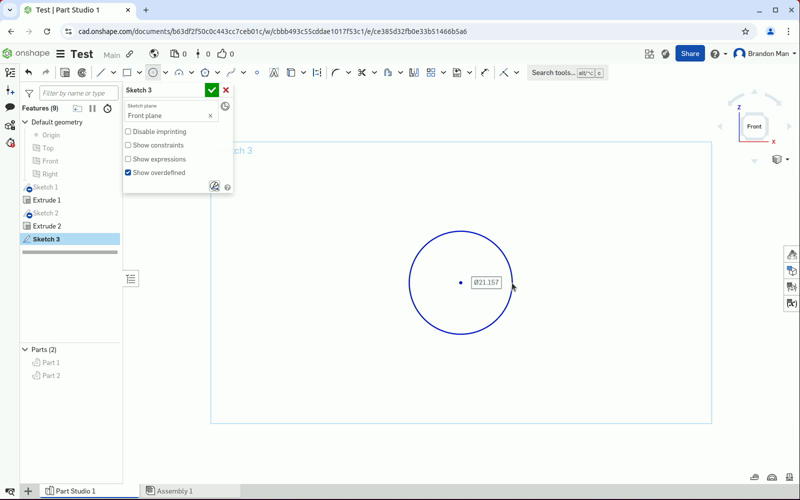
mouse_move(465, 249)
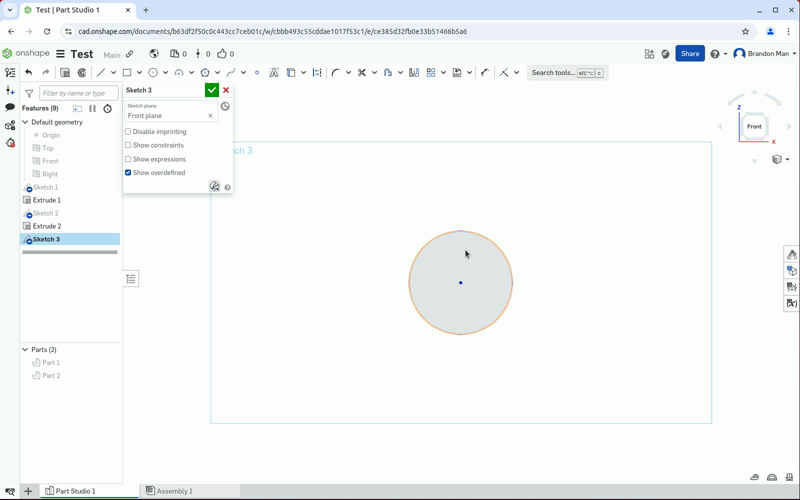
click(465, 249)
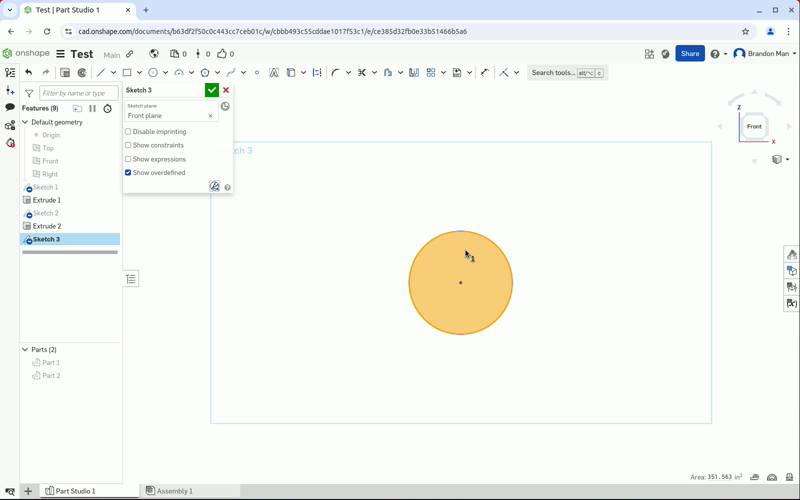
mouse_move(73, 352)
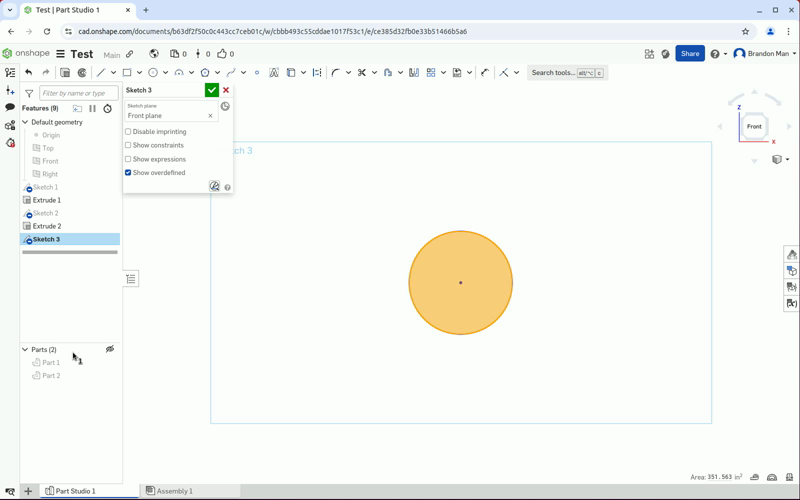
key(shift+y)
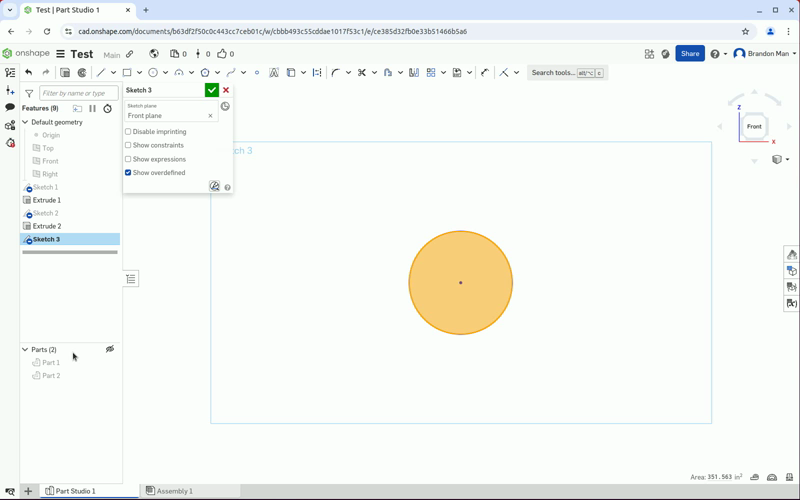
key(shift+e)
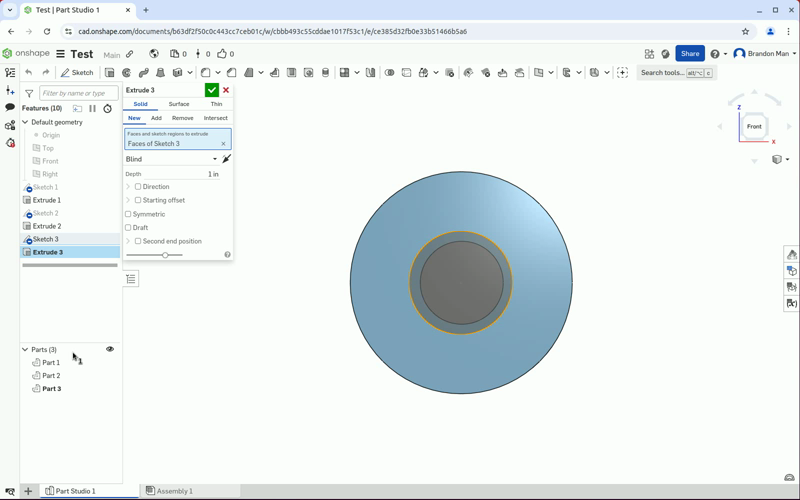
mouse_move(143, 106)
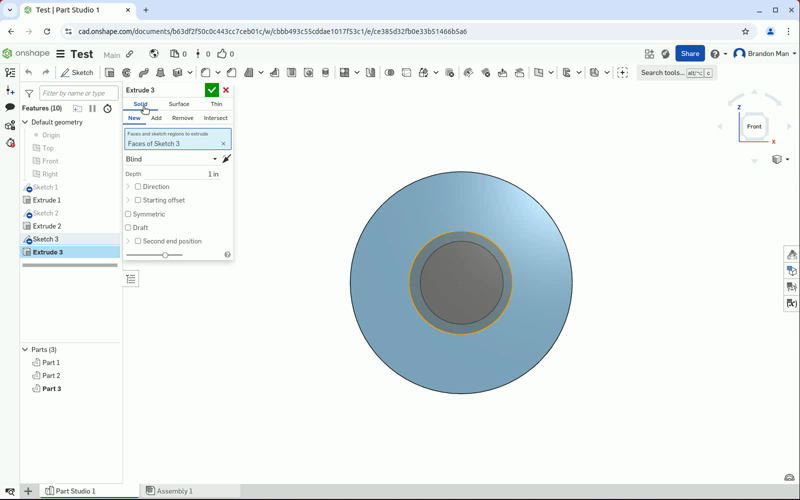
click(143, 106)
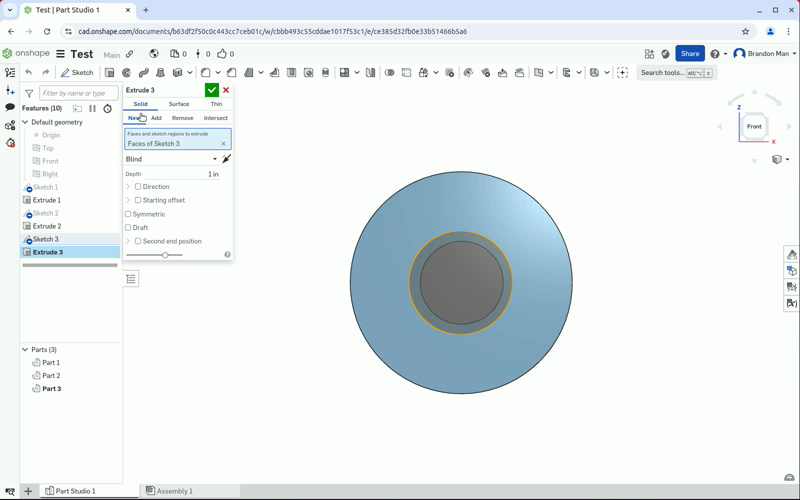
mouse_move(137, 120)
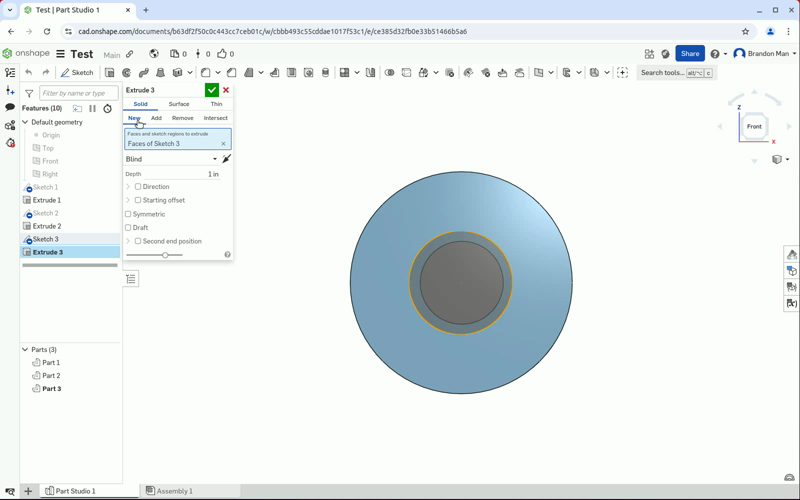
click(137, 120)
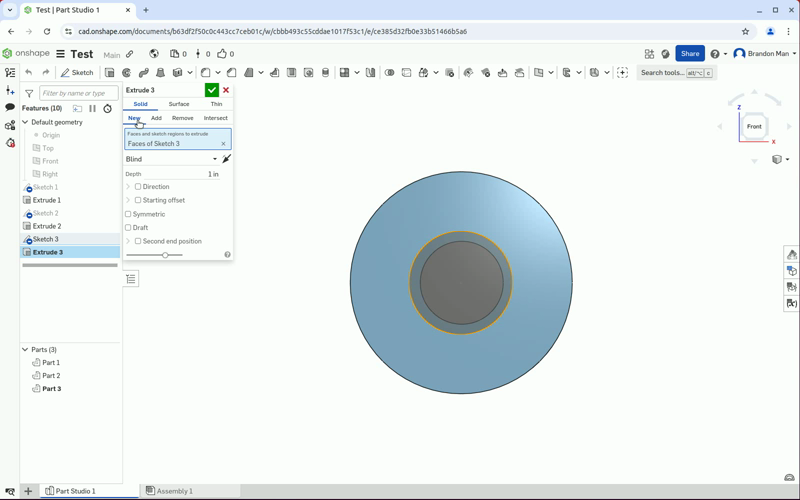
key(tab, 4)
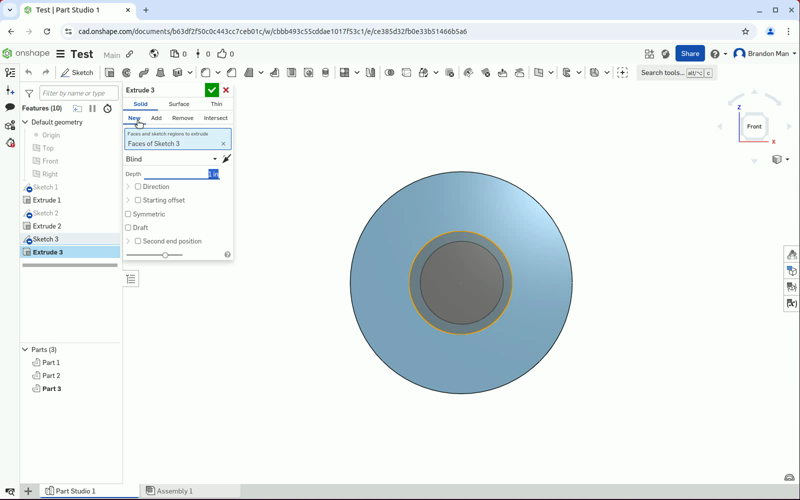
text(5.296)
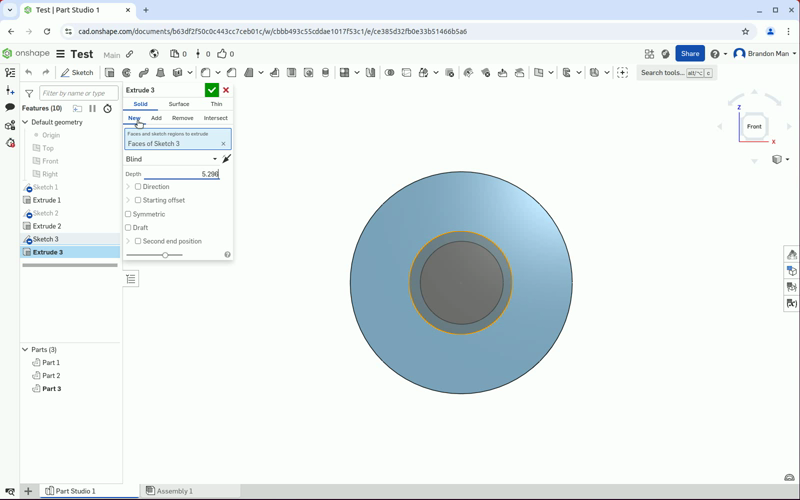
key(enter)
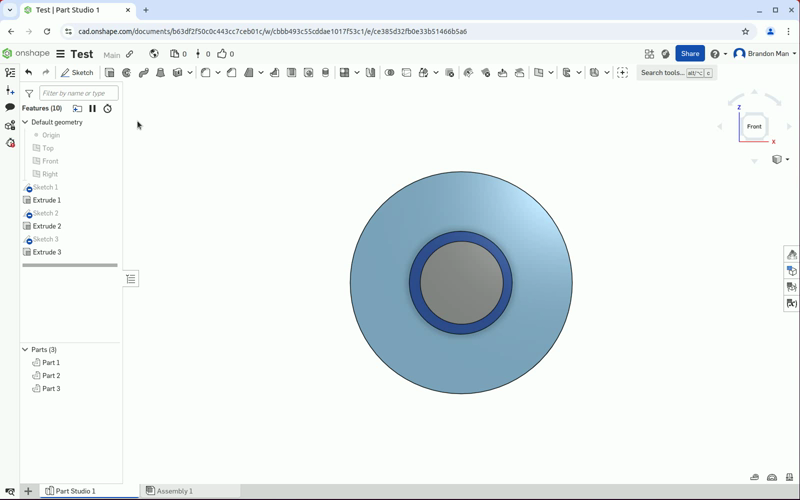
key(shift+h)
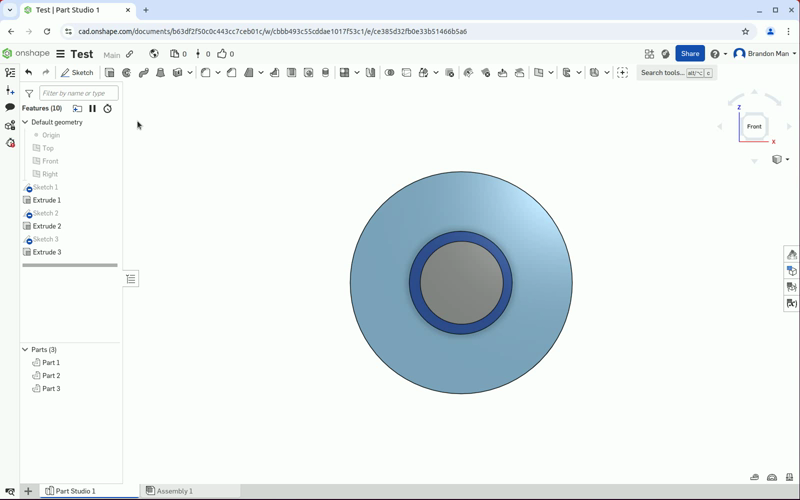
key(shift+h)
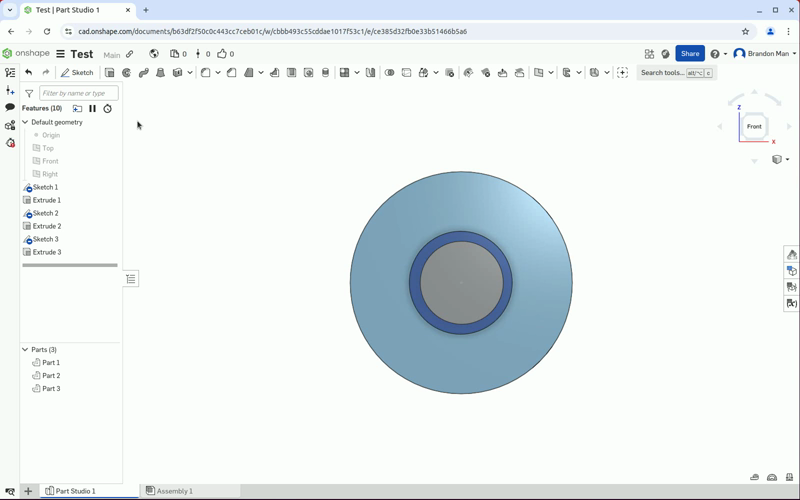
key(shift+7)
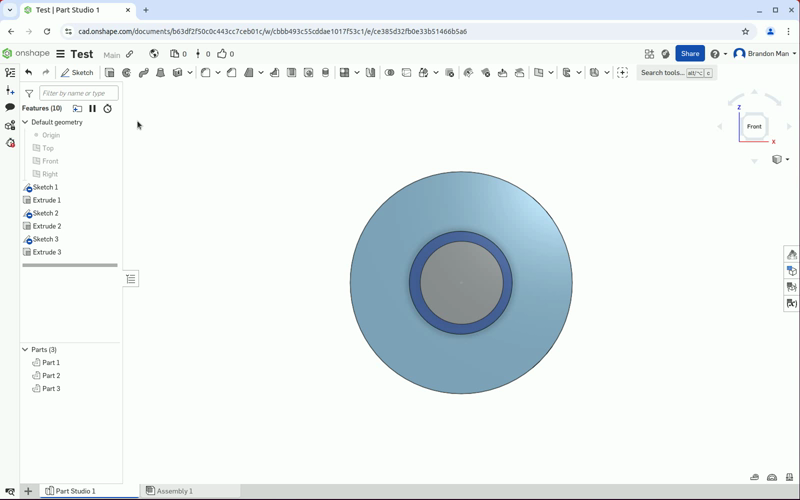
key(left, 2)
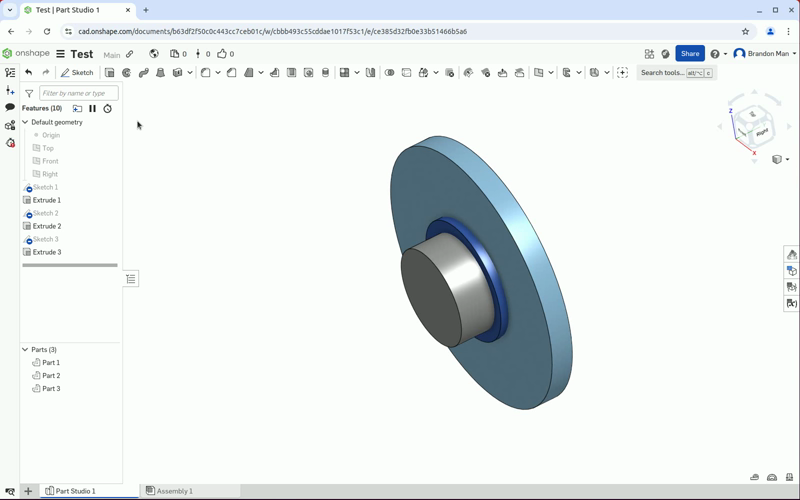
key(down, 2)
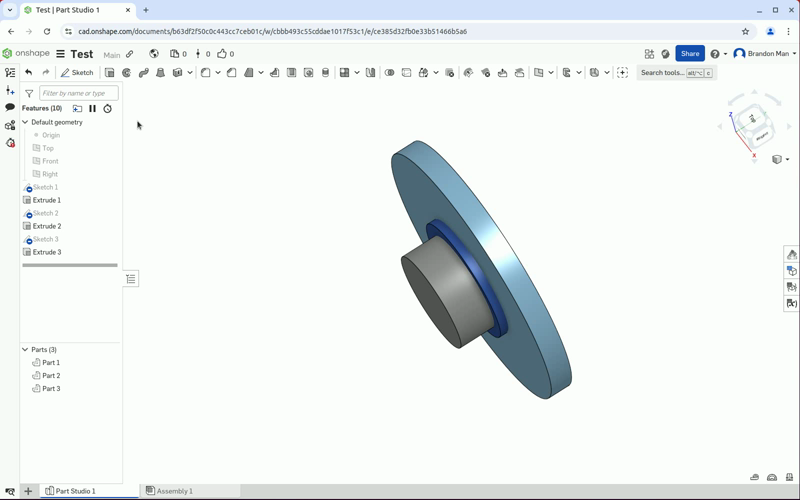
key(up, 2)
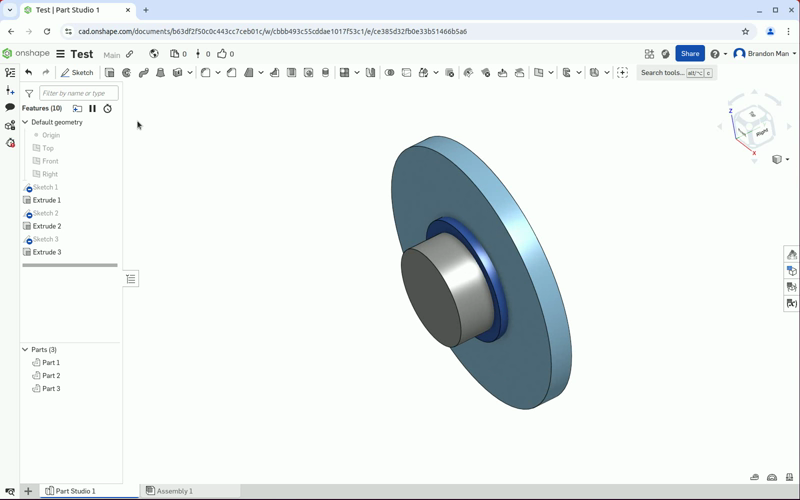
key(right, 2)
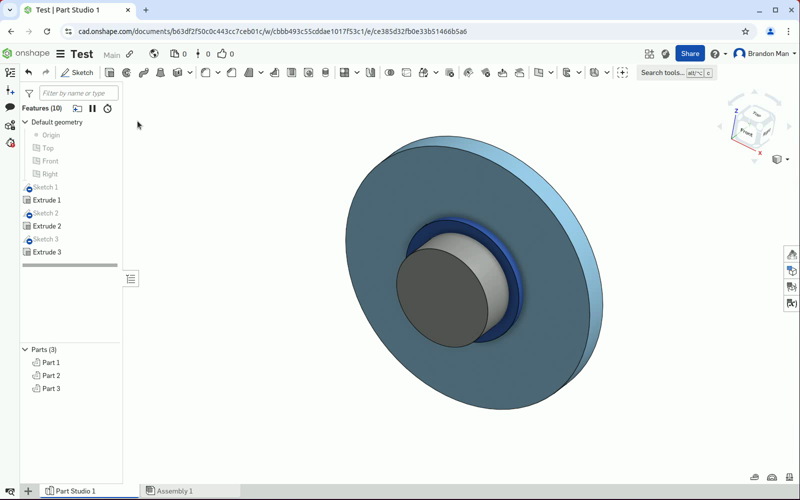
mouse_move(73, 189)
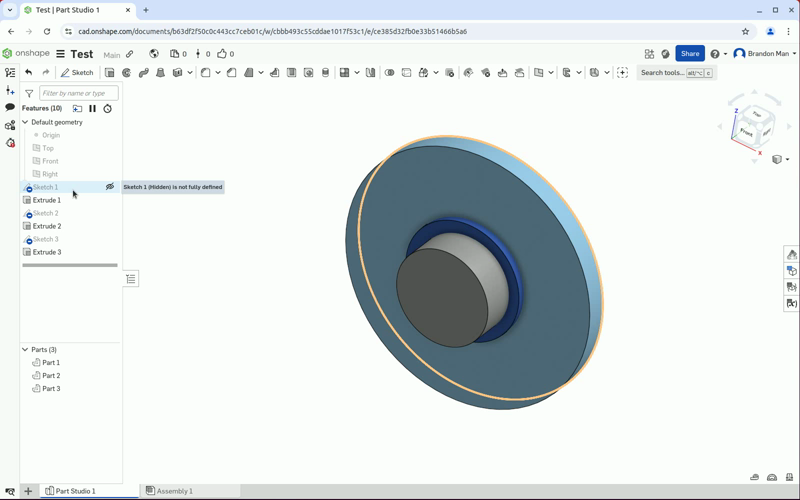
click(73, 189)